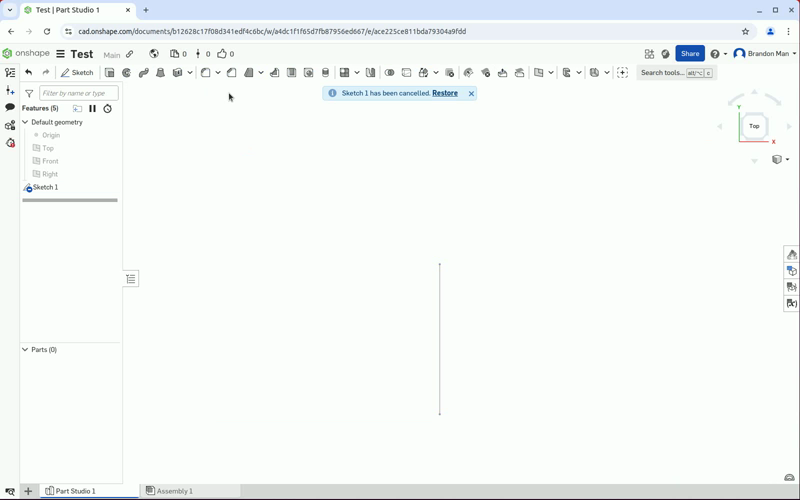
key(shift+h)
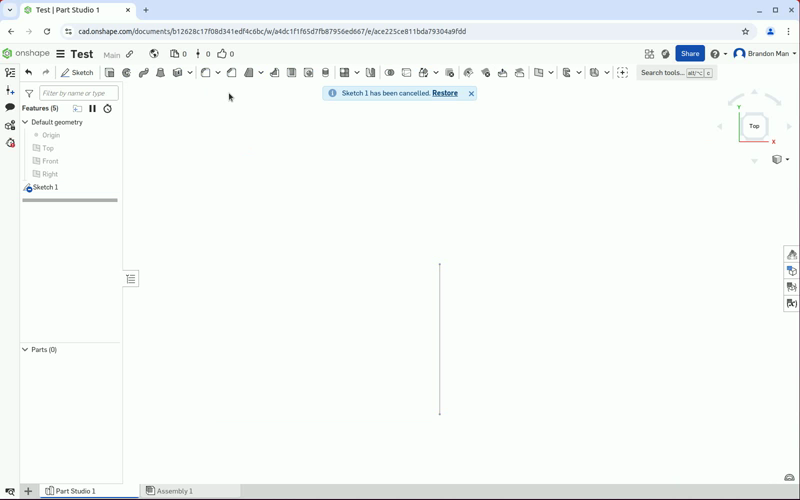
key(shift+s)
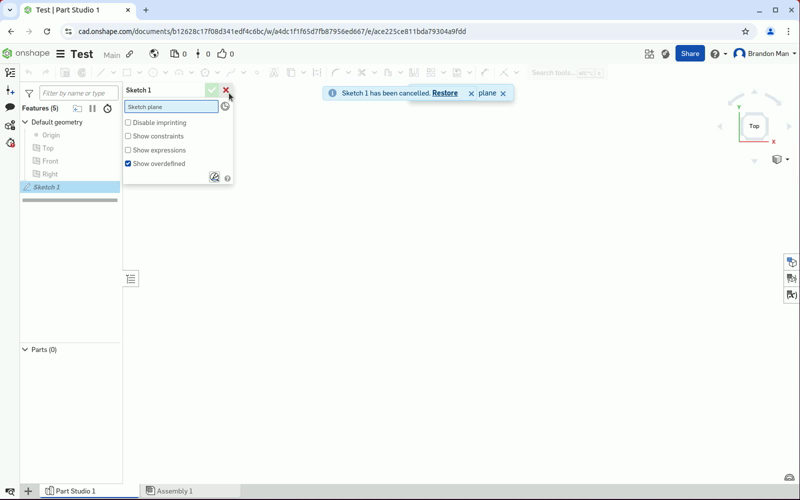
mouse_move(73, 150)
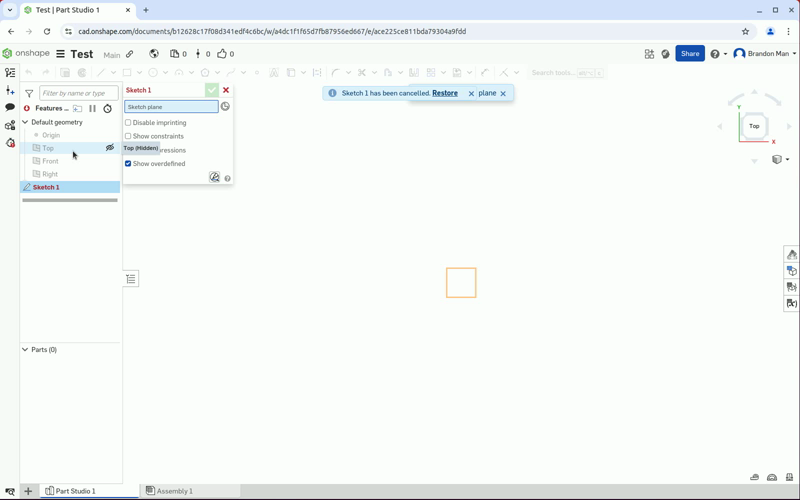
click(73, 150)
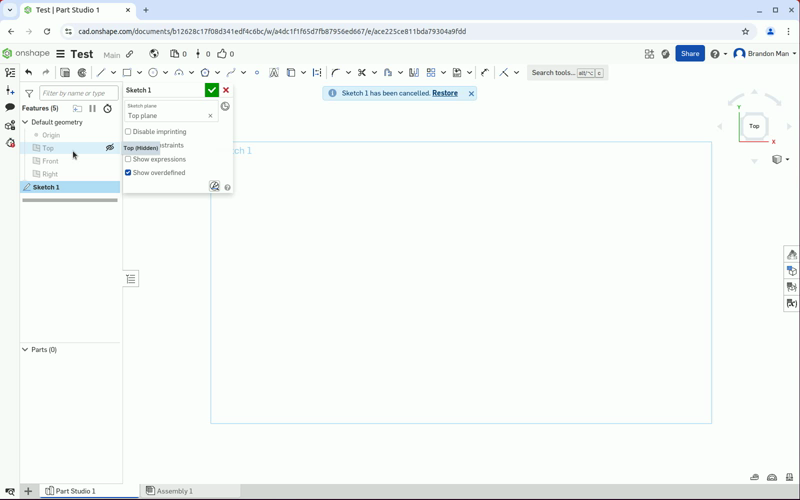
mouse_move(73, 352)
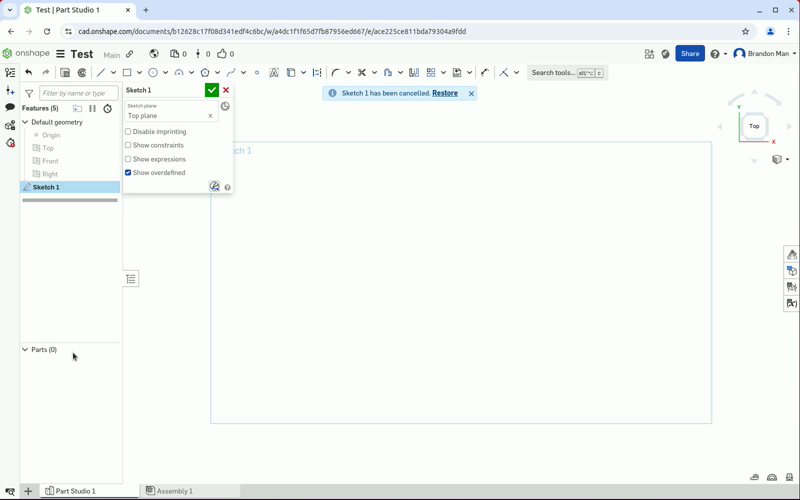
key(y)
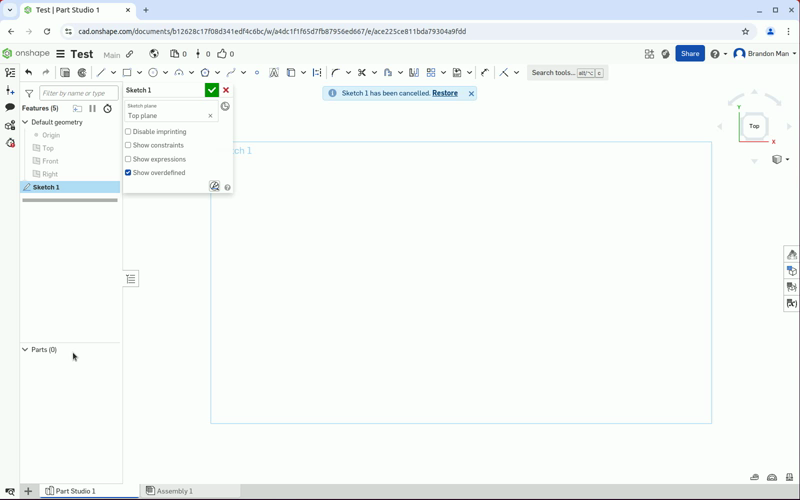
key(l)
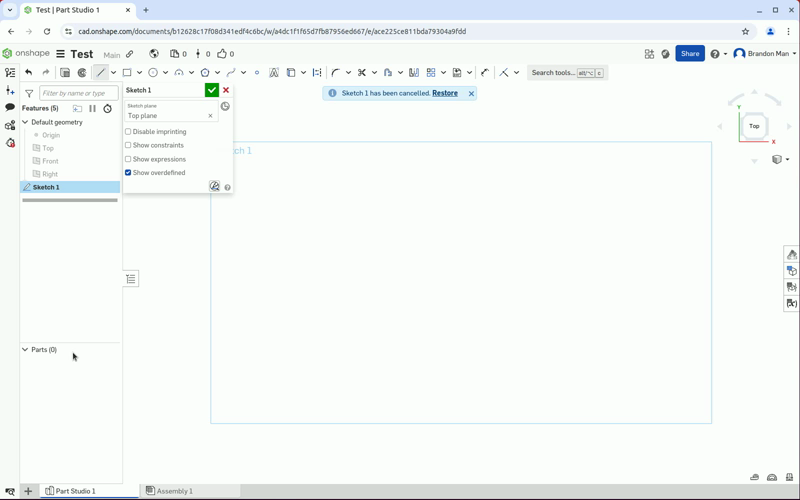
key_down(shift)
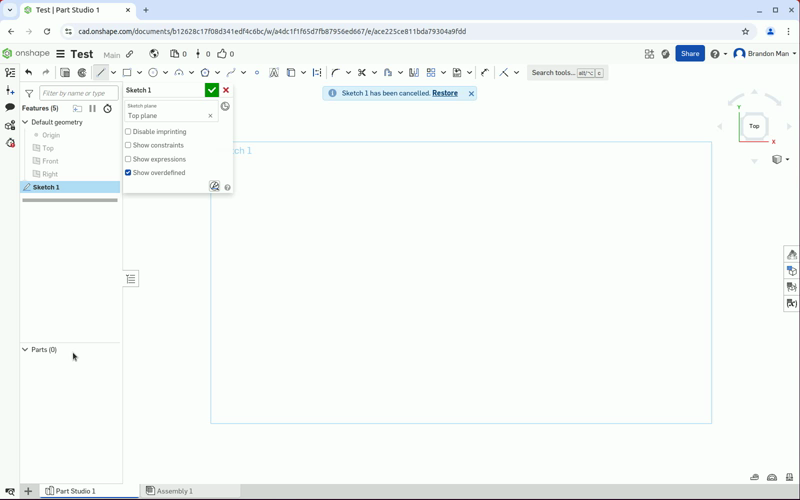
mouse_move(460, 282)
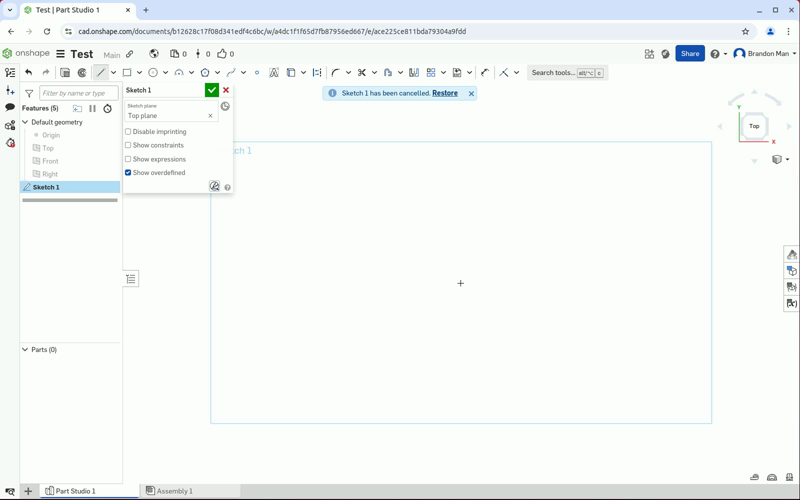
click(460, 282)
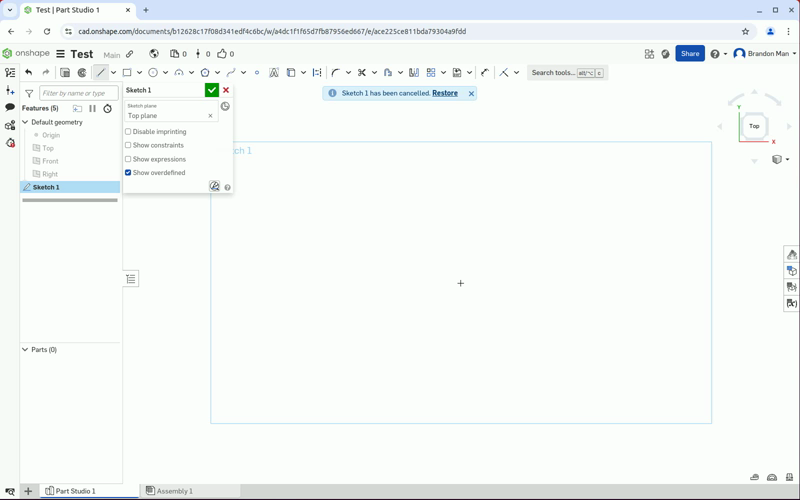
key_up(shift)
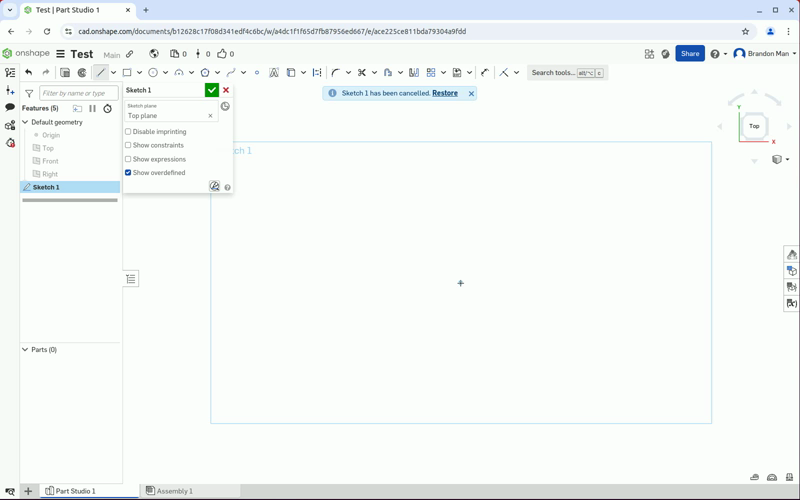
key_down(shift)
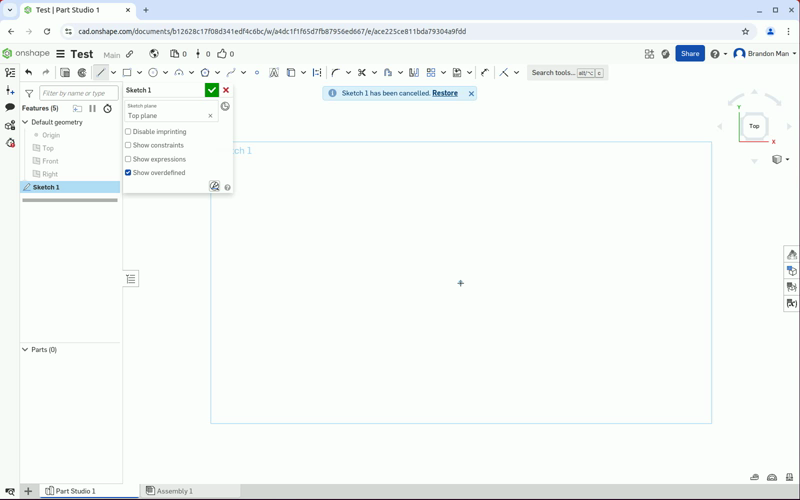
mouse_move(573, 282)
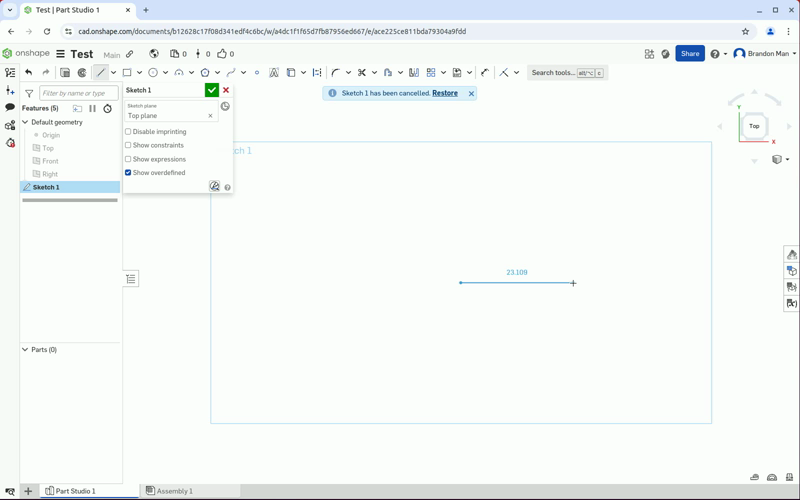
click(573, 282)
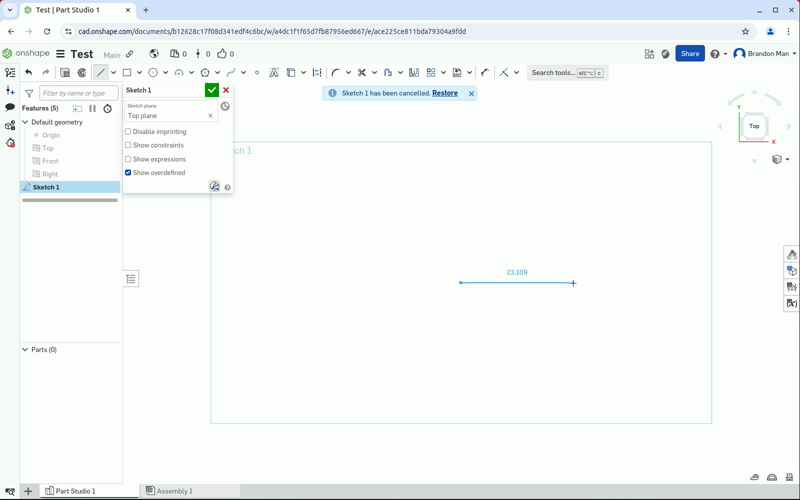
key_up(shift)
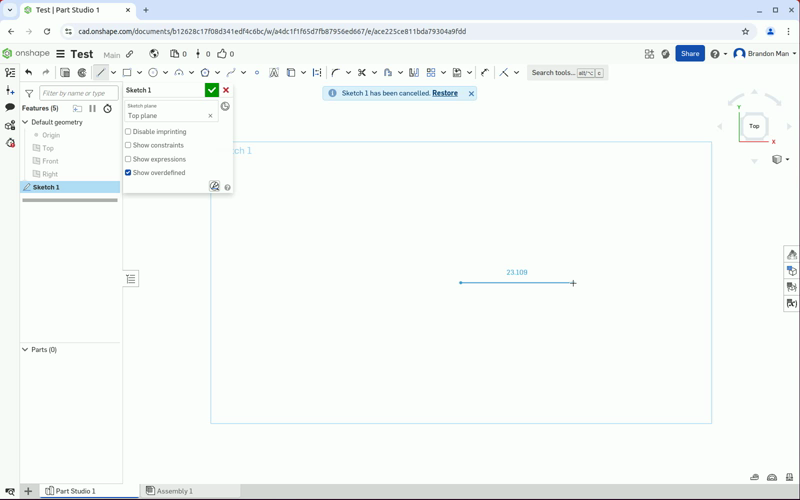
key_down(shift)
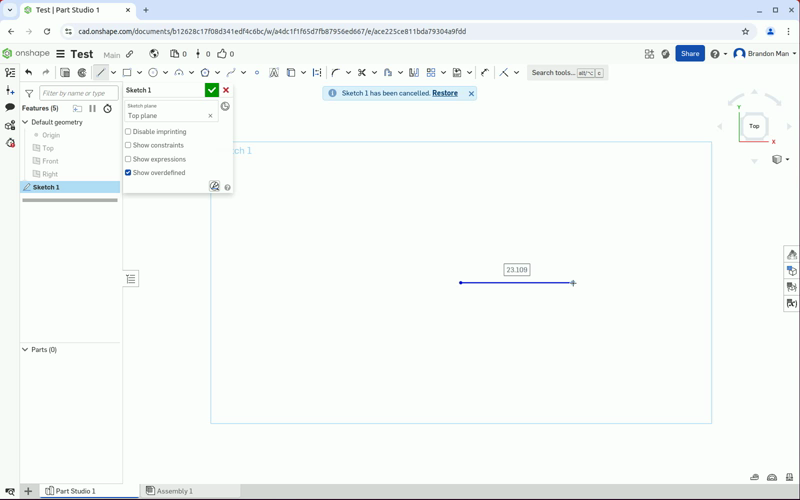
mouse_move(573, 208)
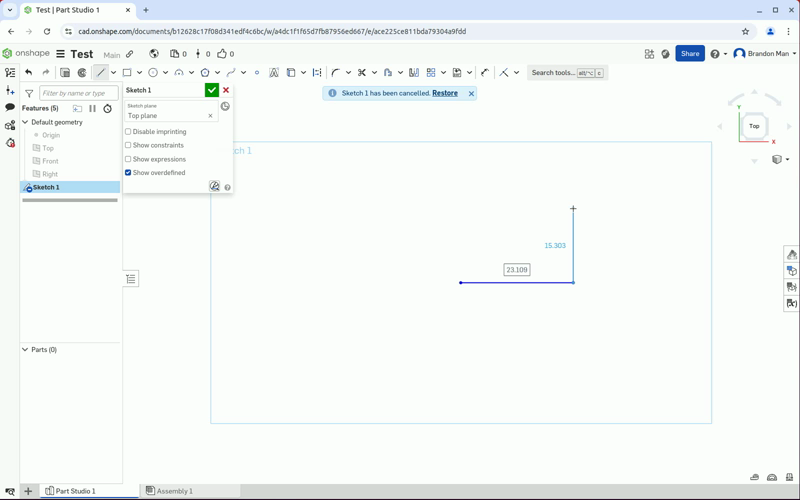
click(573, 208)
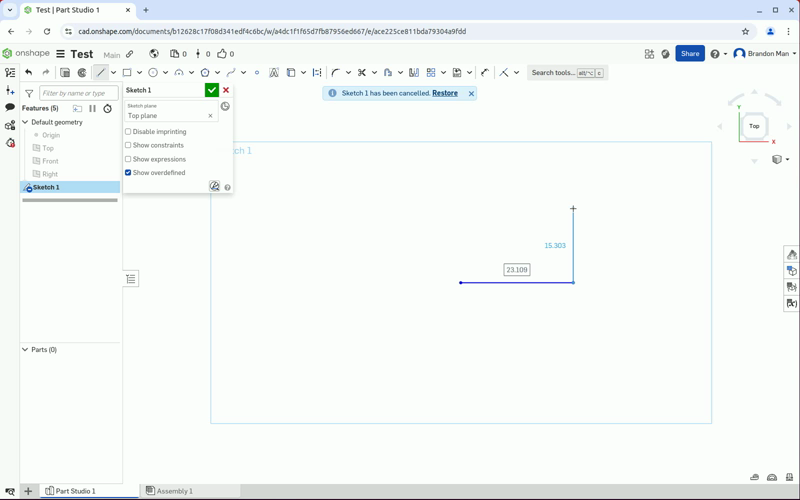
key_up(shift)
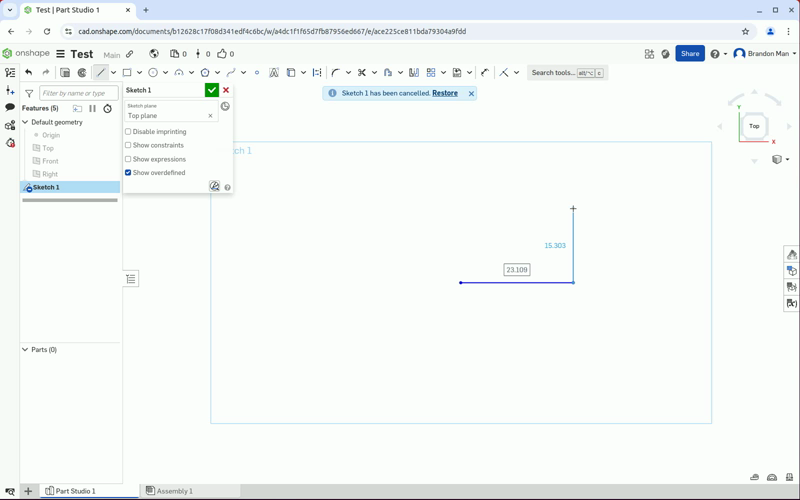
key_down(shift)
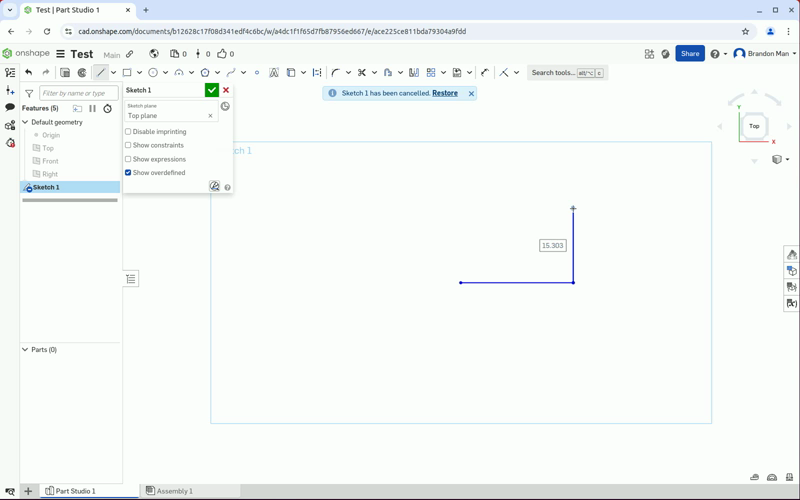
mouse_move(460, 208)
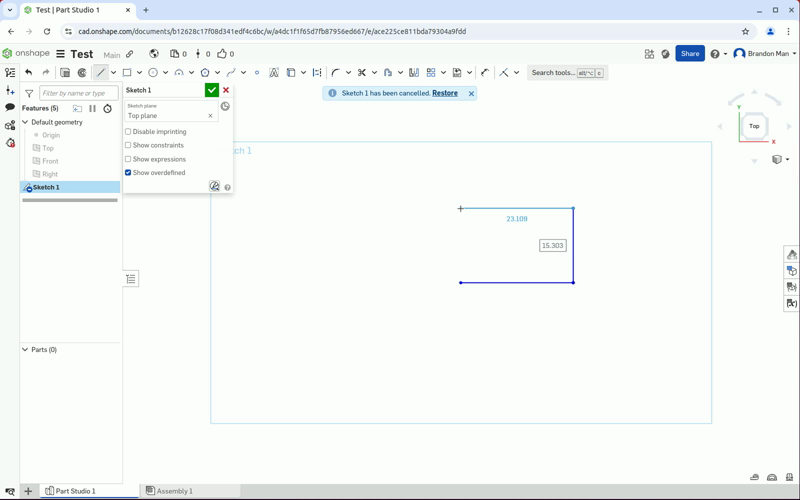
click(460, 208)
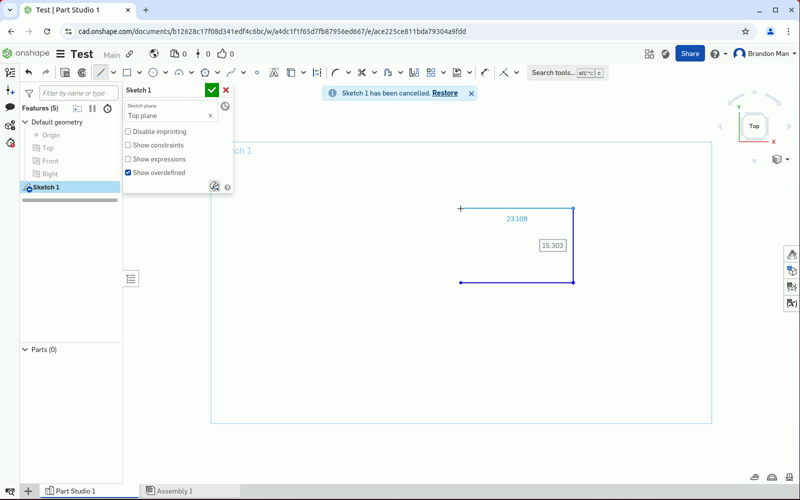
key_up(shift)
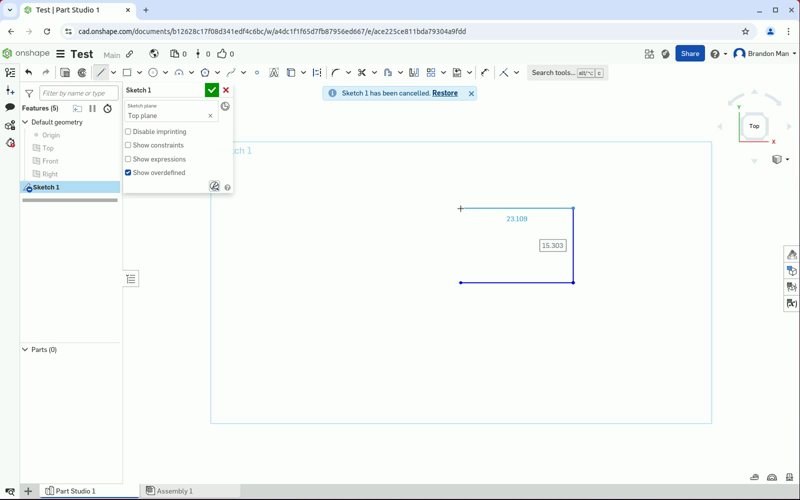
key_down(shift)
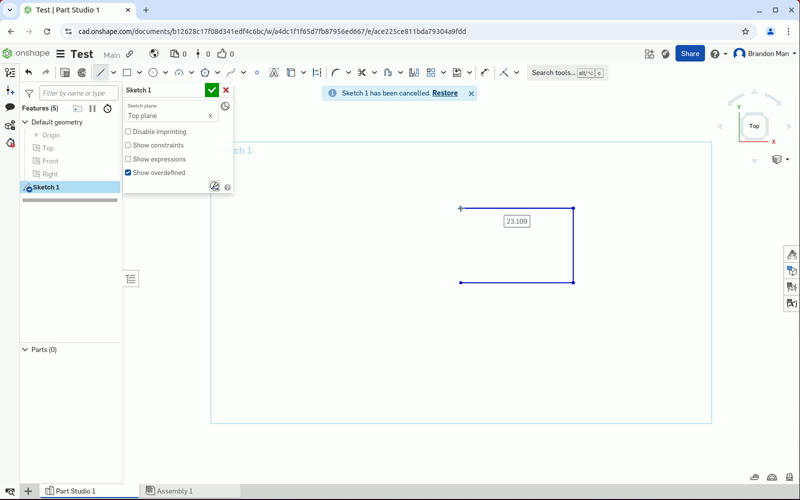
mouse_move(490, 208)
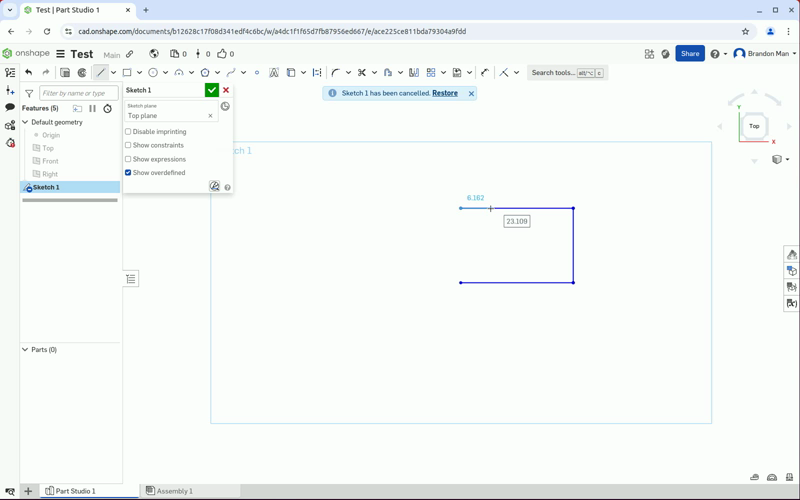
mouse_move(460, 237)
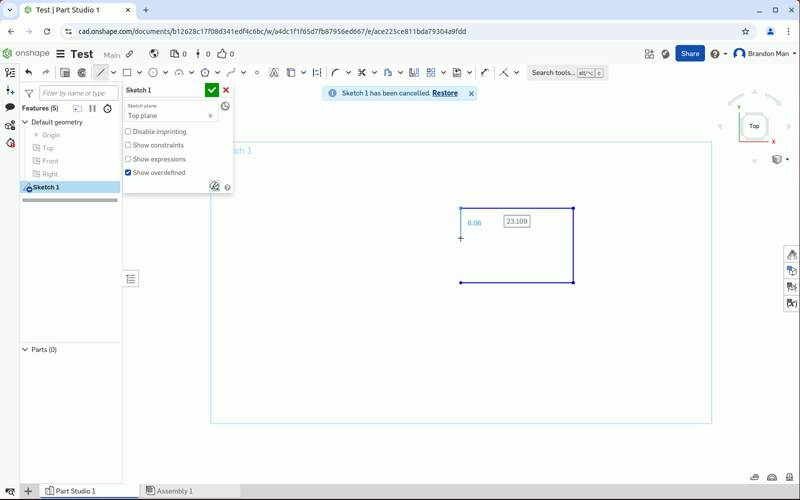
click(460, 237)
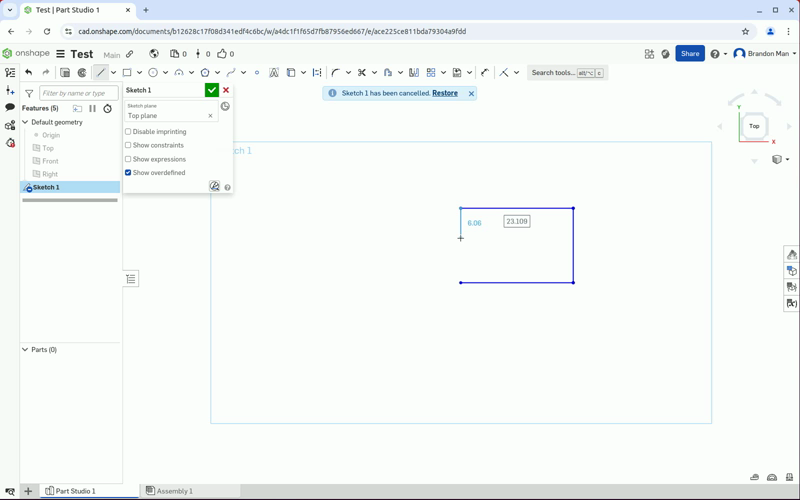
key_up(shift)
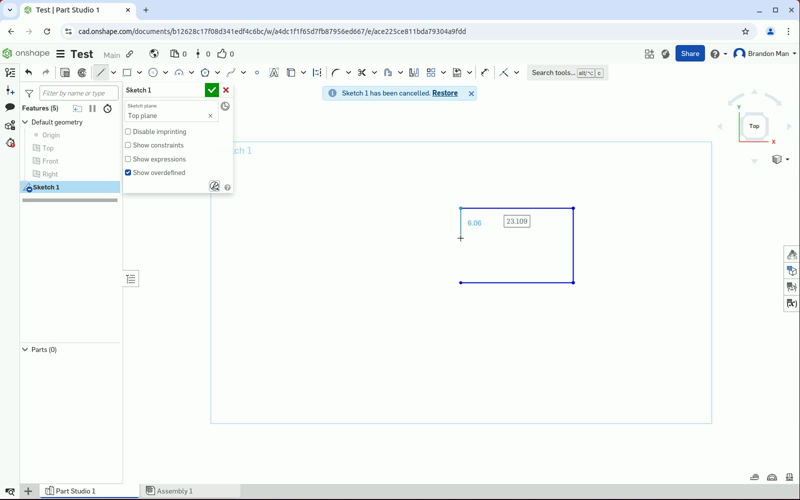
key_down(shift)
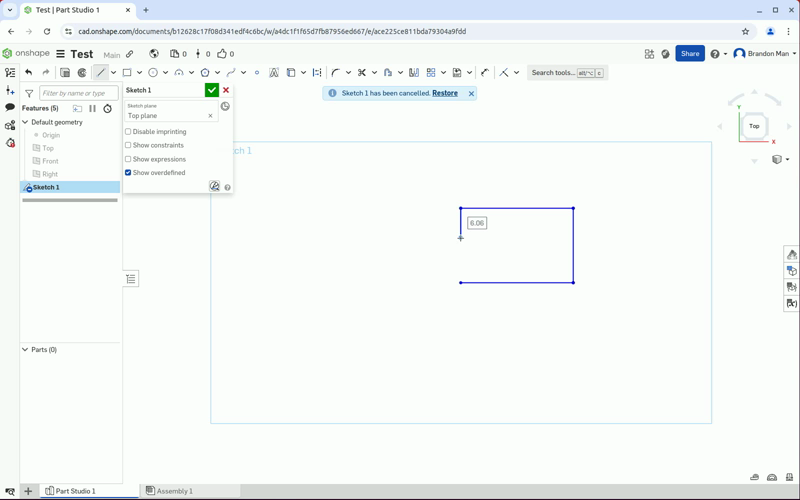
mouse_move(490, 237)
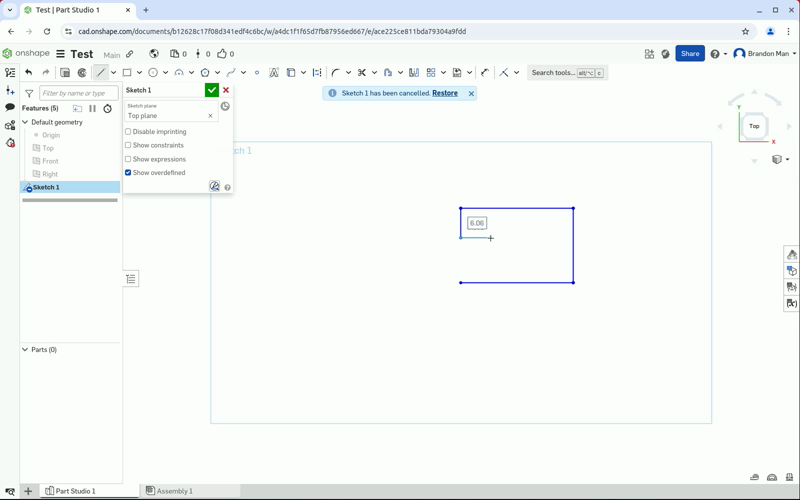
mouse_move(460, 253)
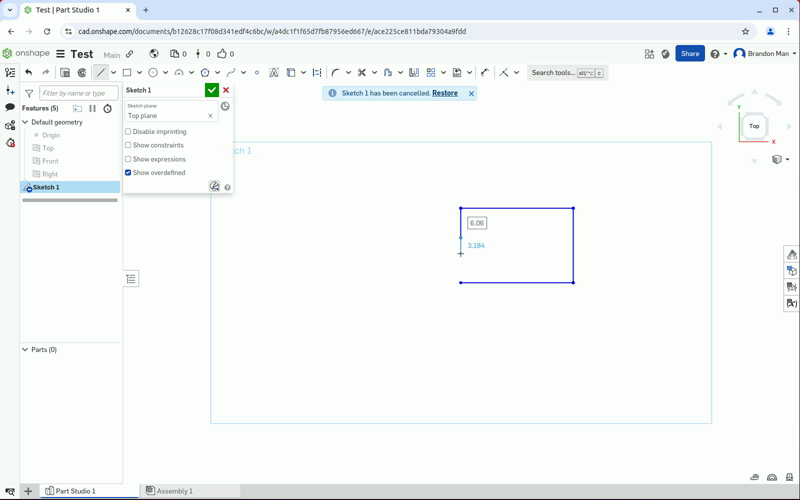
click(460, 253)
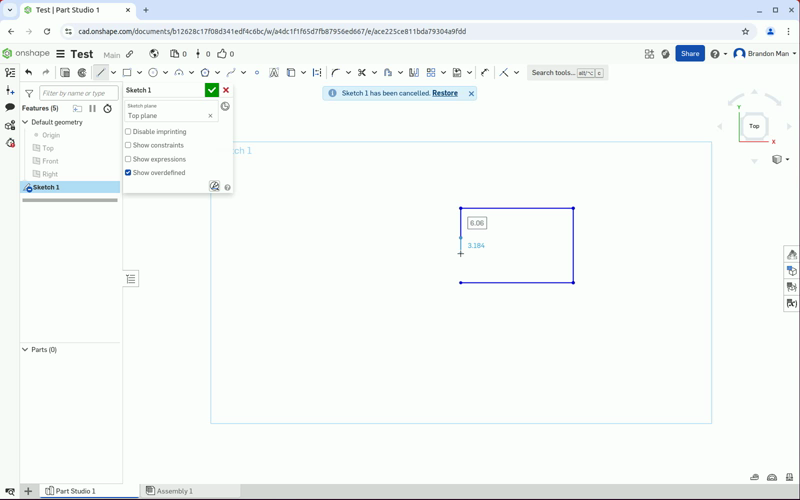
key_up(shift)
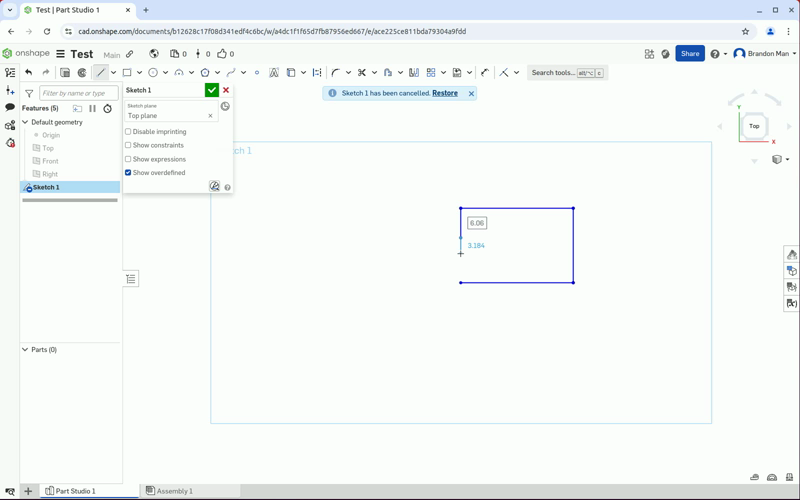
mouse_move(490, 253)
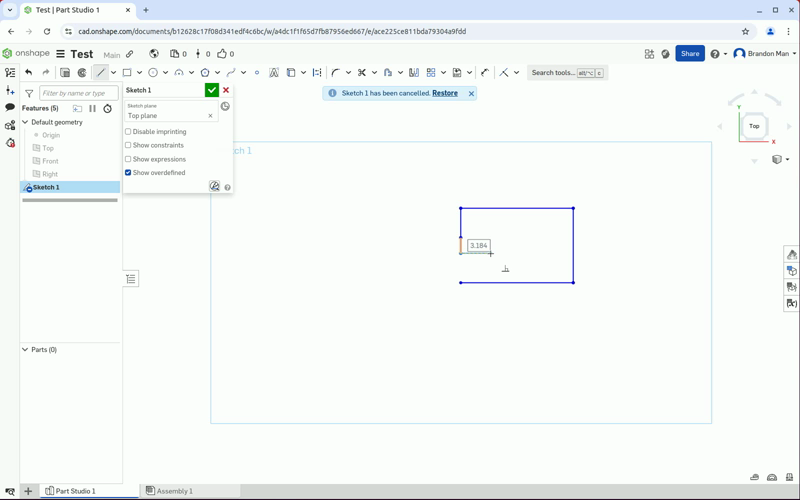
key_down(shift)
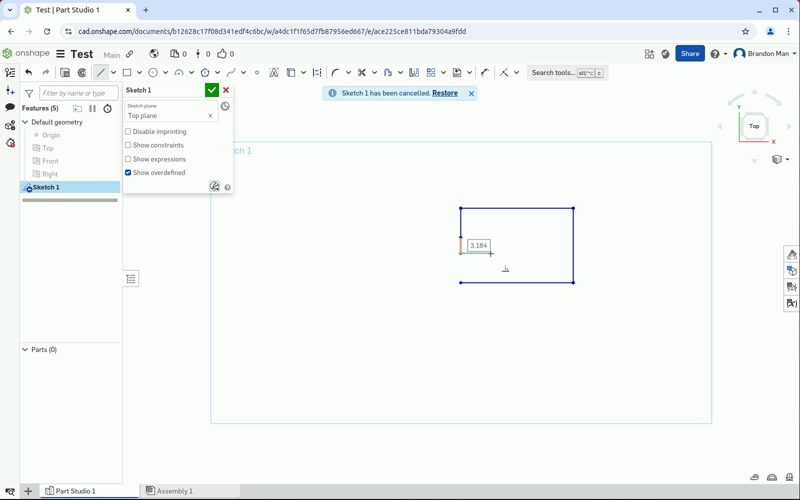
mouse_move(460, 282)
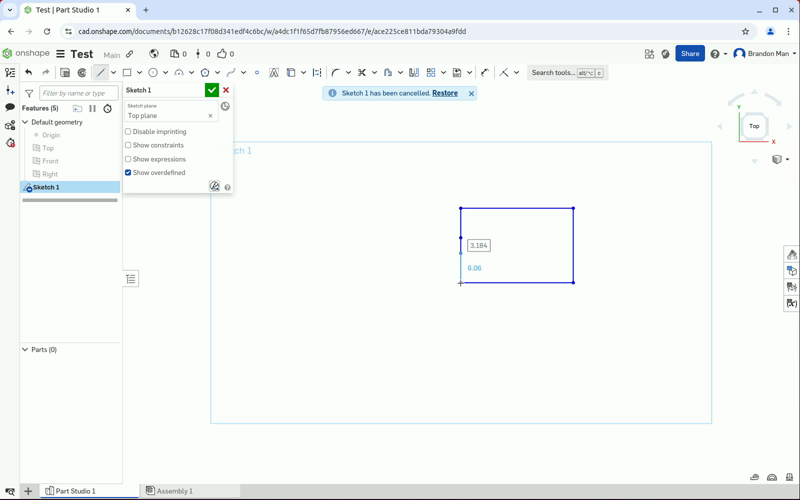
key_up(shift)
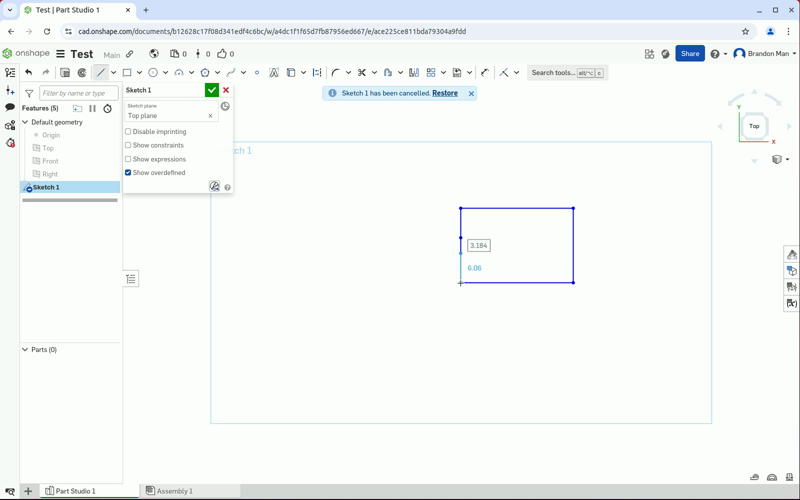
click(460, 282)
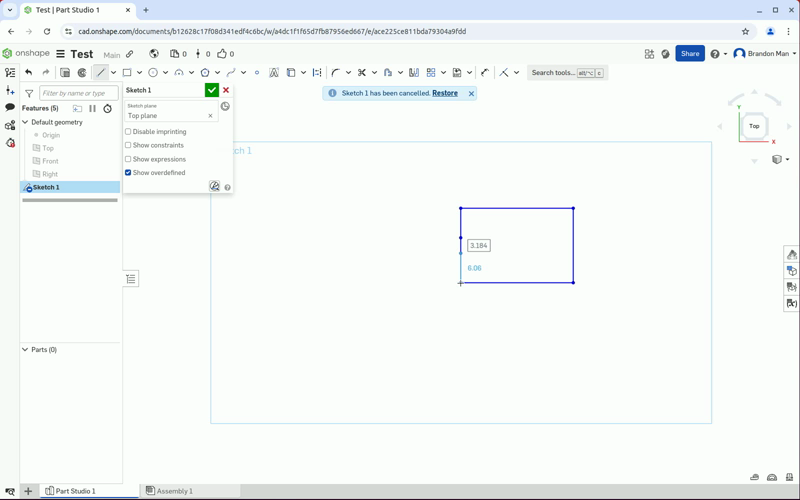
key(esc)
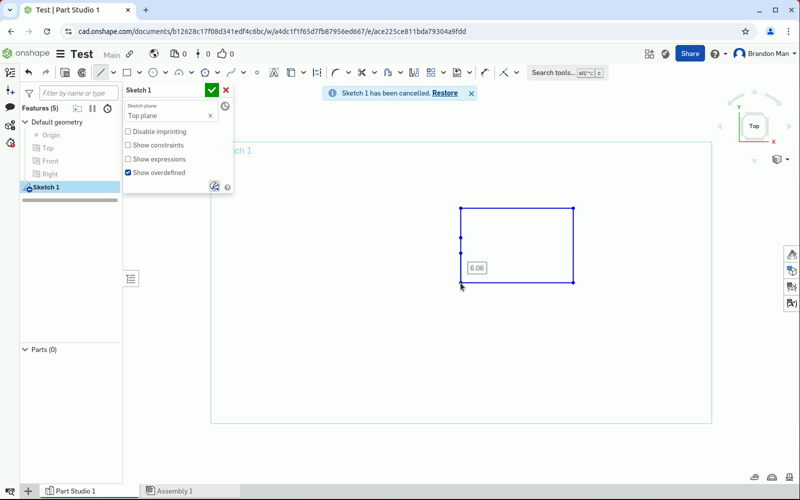
mouse_move(530, 270)
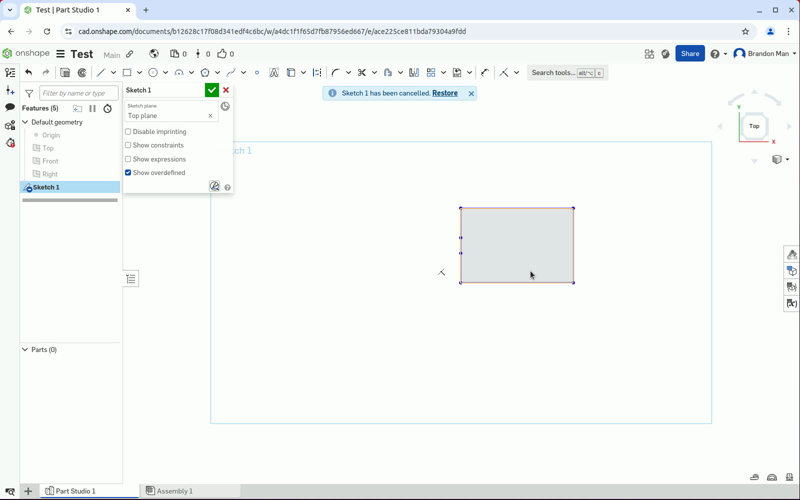
click(530, 270)
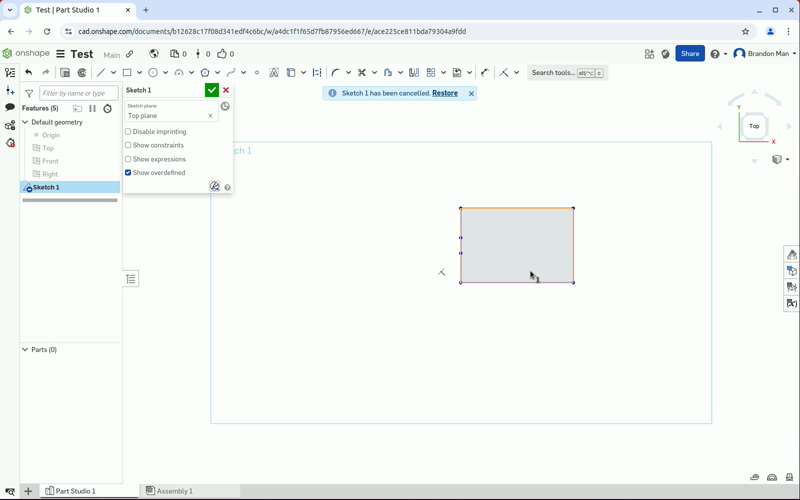
mouse_move(73, 352)
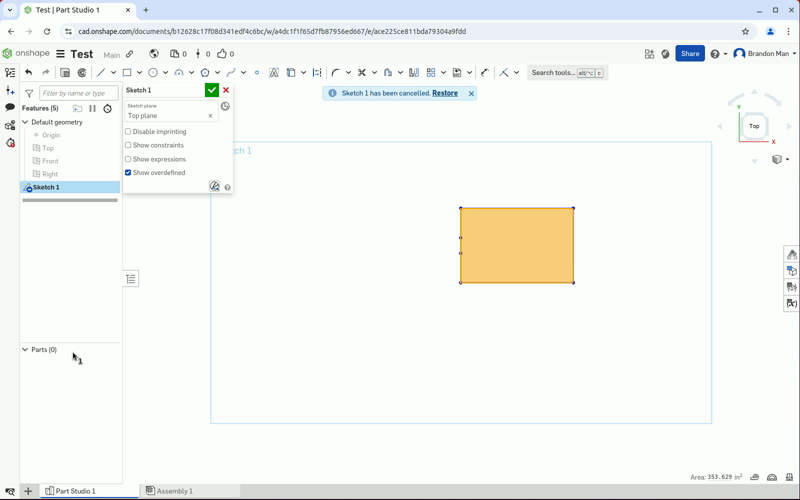
key(shift+y)
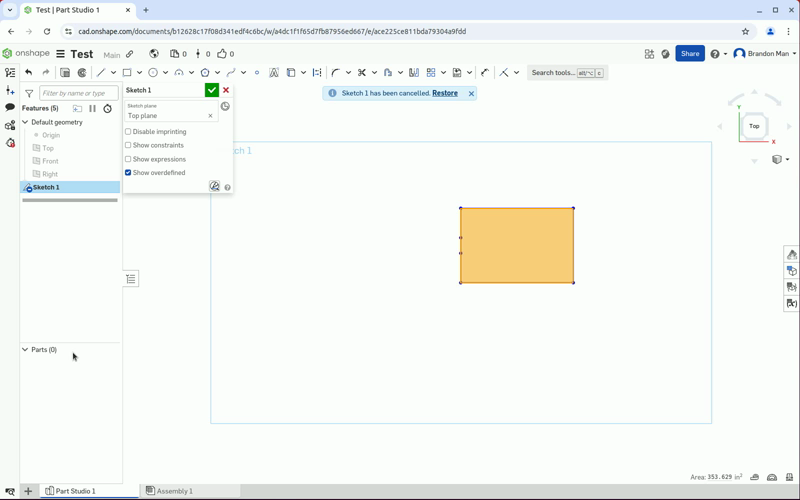
key(shift+e)
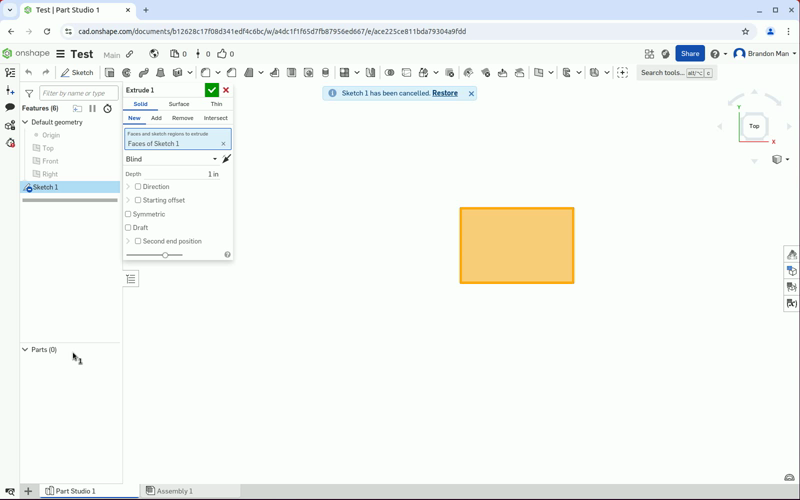
mouse_move(143, 106)
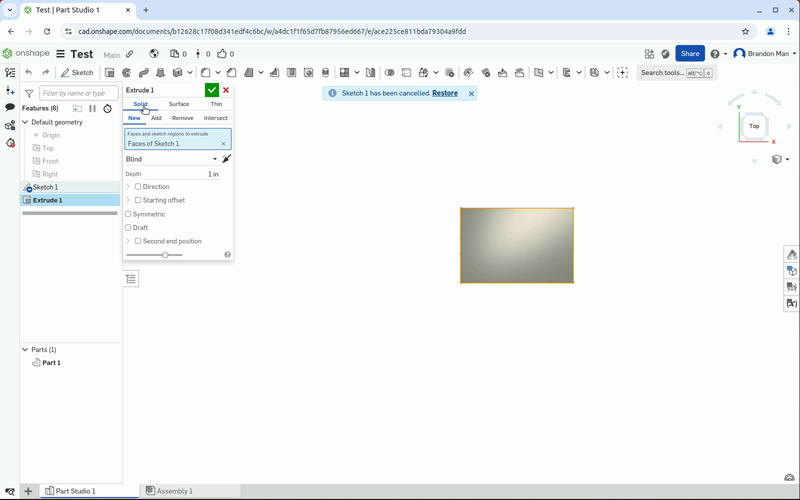
click(143, 106)
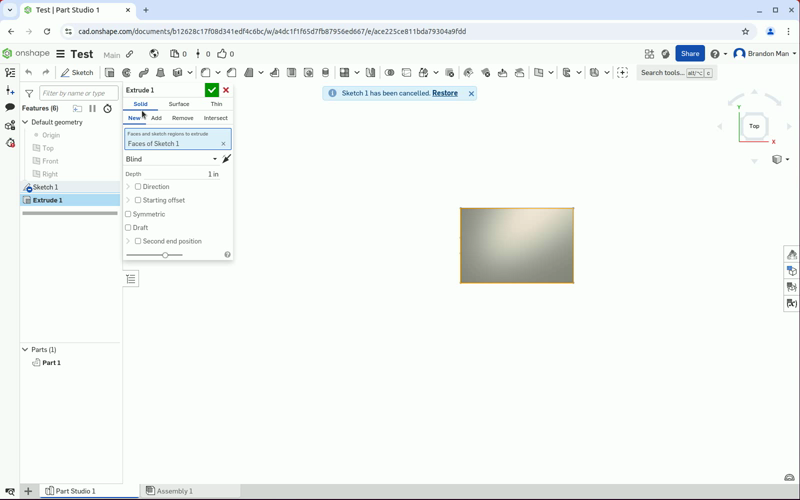
mouse_move(137, 120)
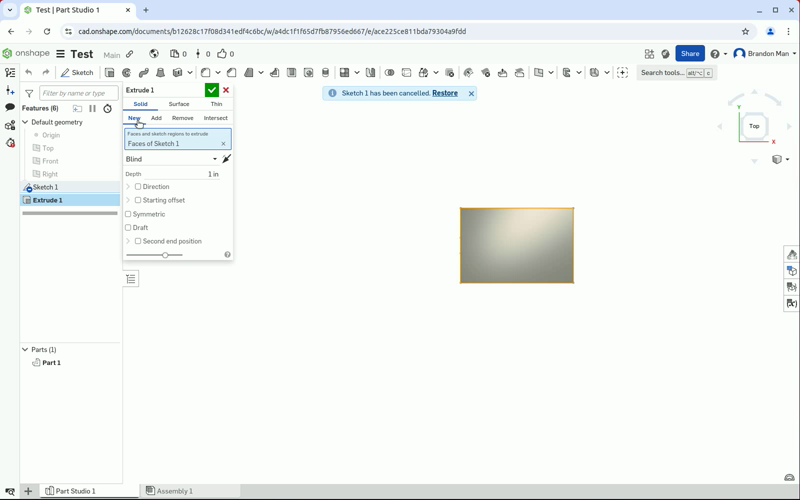
click(137, 120)
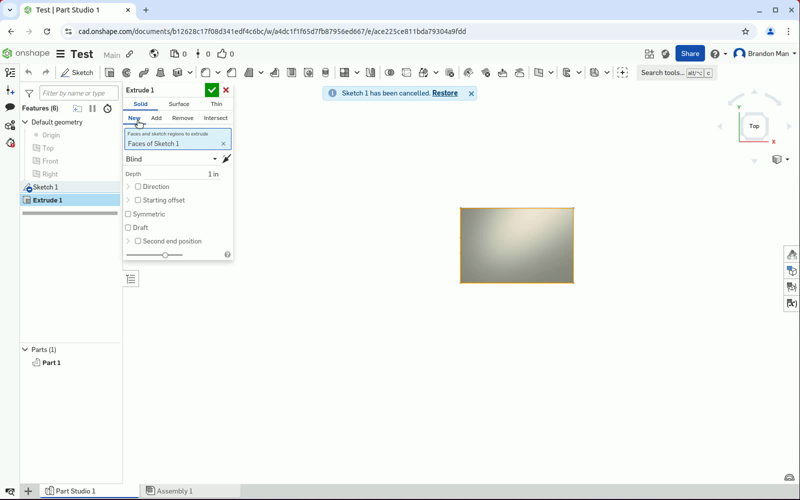
key(tab, 4)
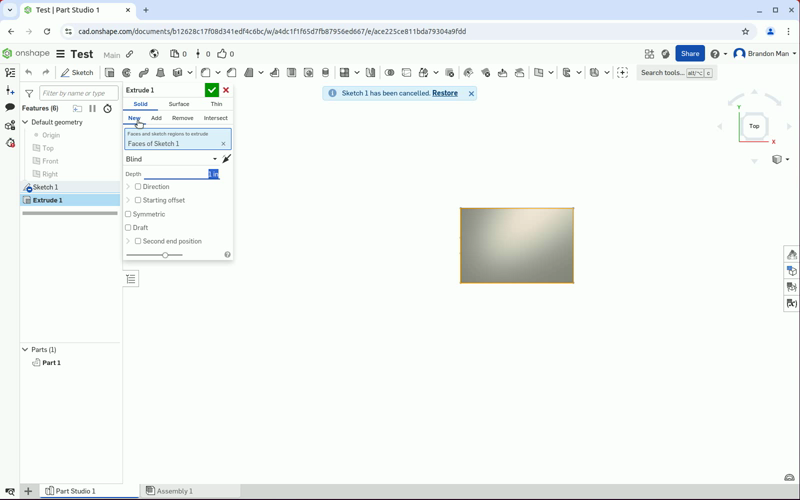
text(1.444)
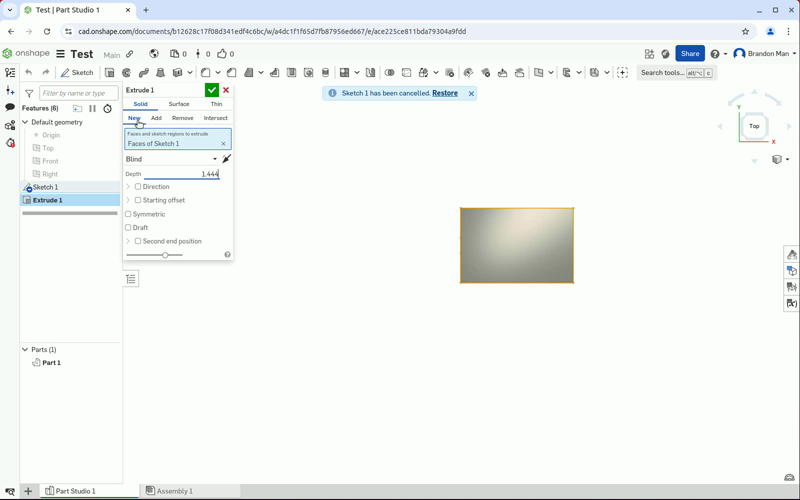
key(enter)
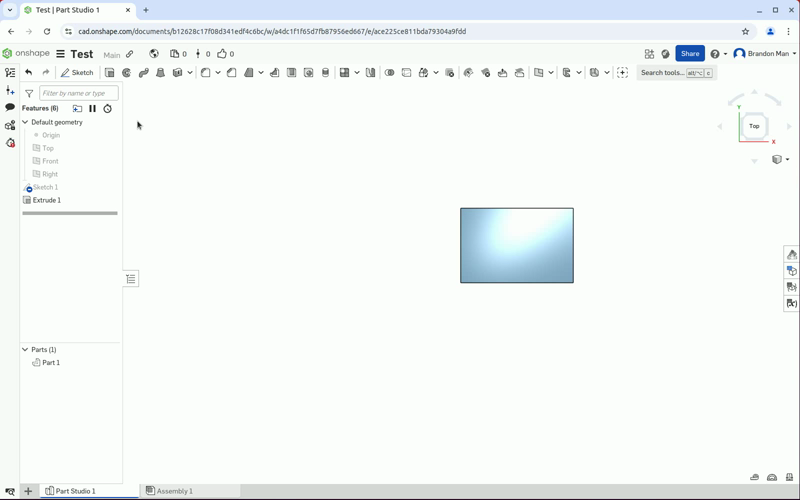
key(shift+h)
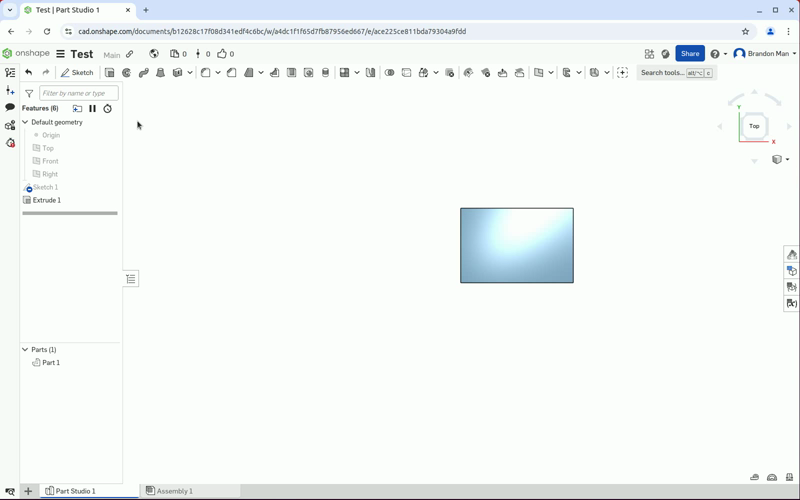
key(shift+h)
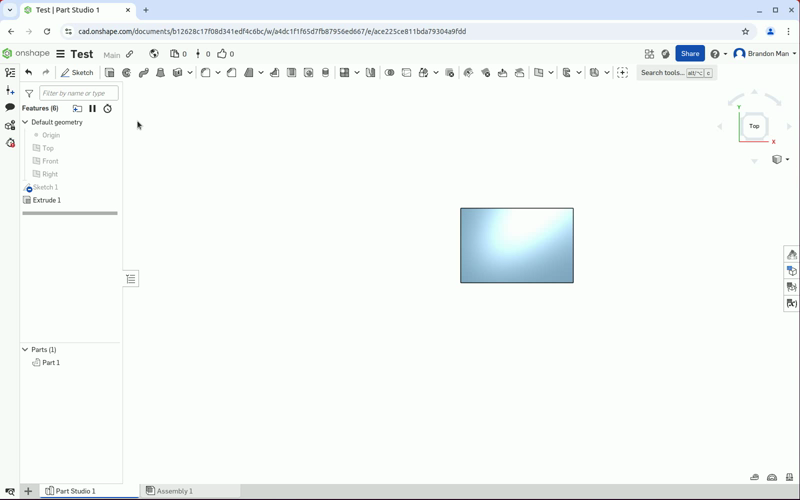
mouse_move(73, 189)
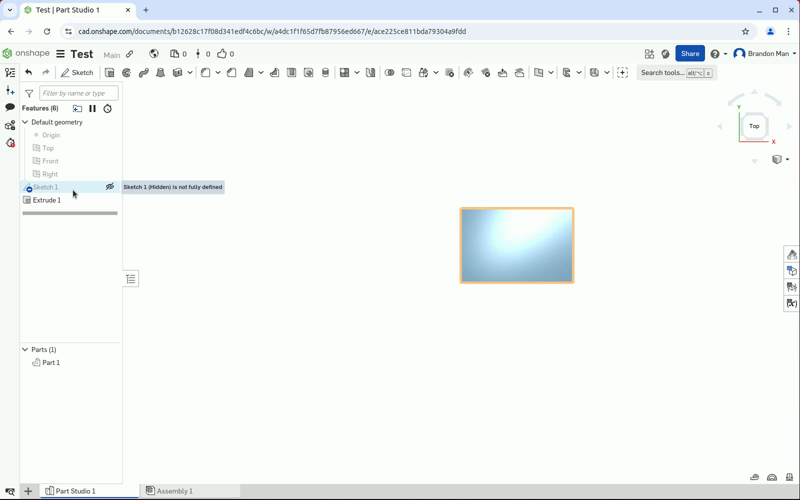
click(73, 189)
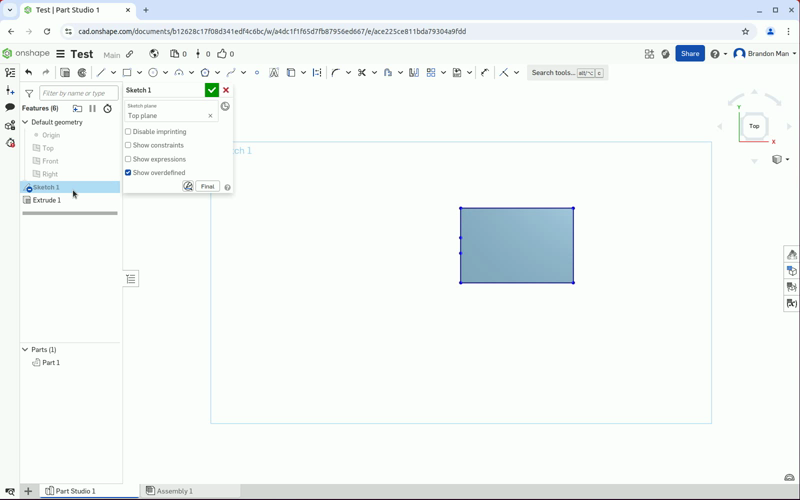
mouse_move(229, 92)
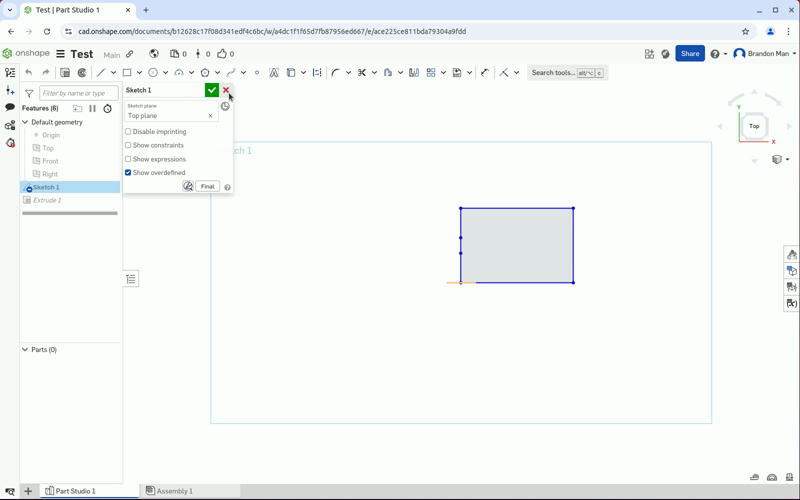
click(229, 92)
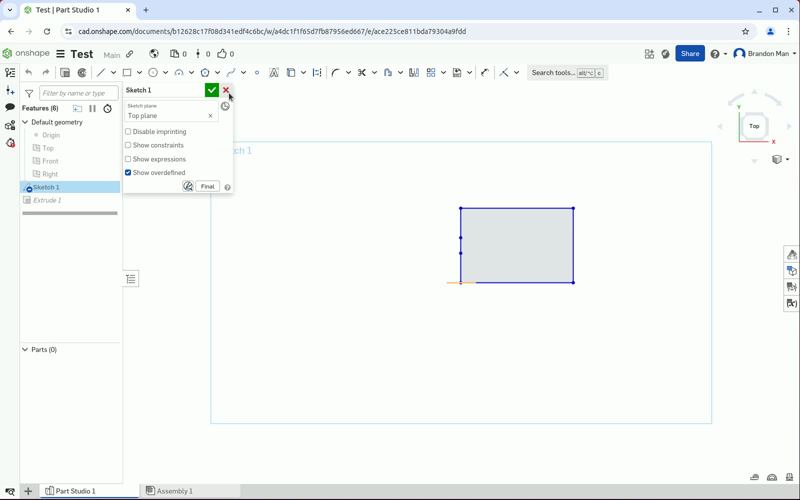
key(shift+s)
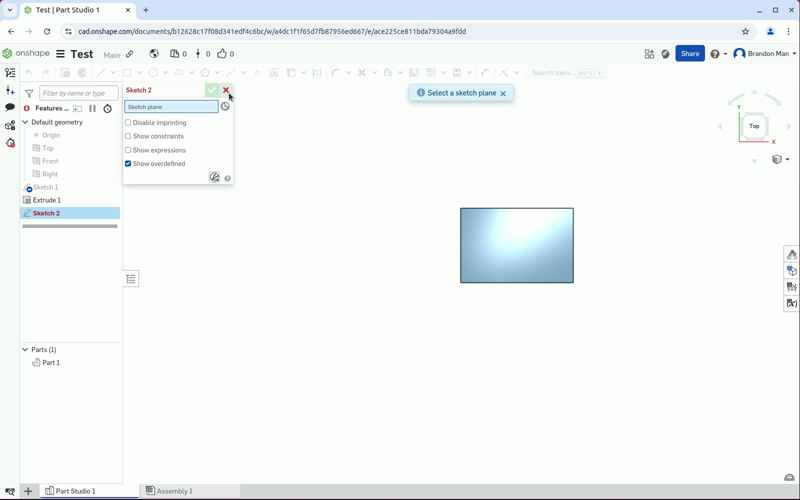
mouse_move(73, 150)
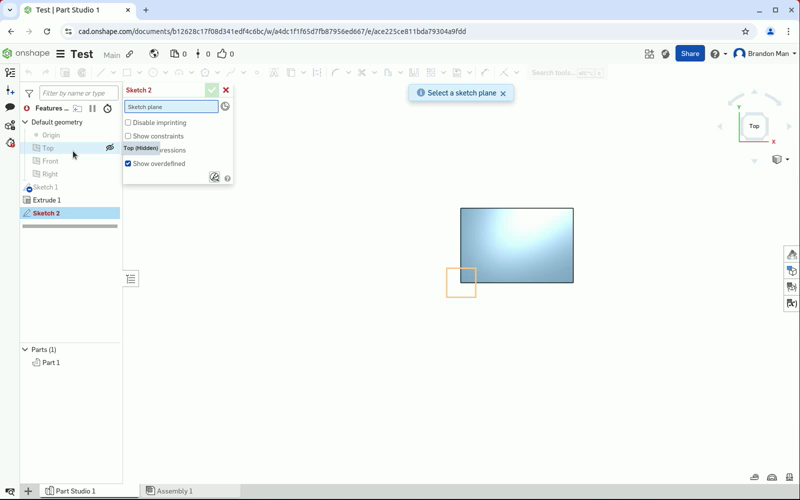
click(73, 150)
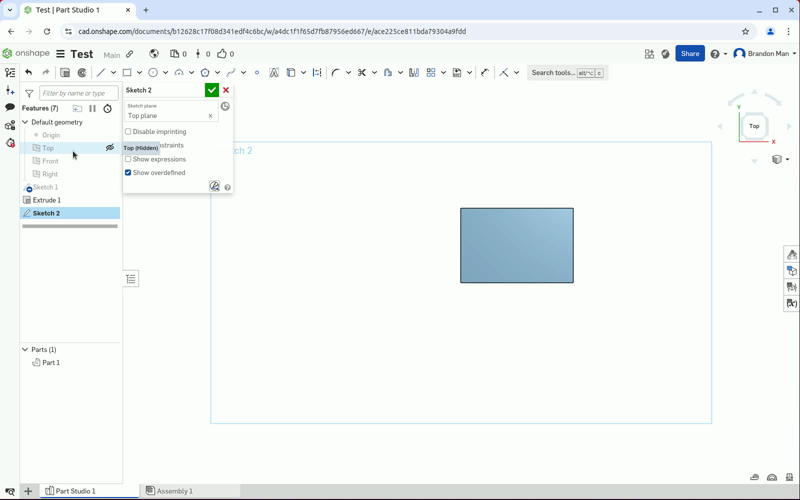
mouse_move(73, 352)
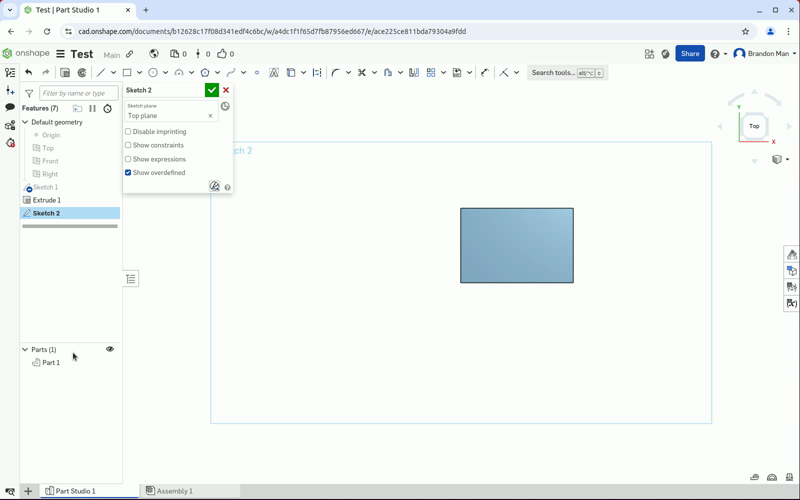
key(y)
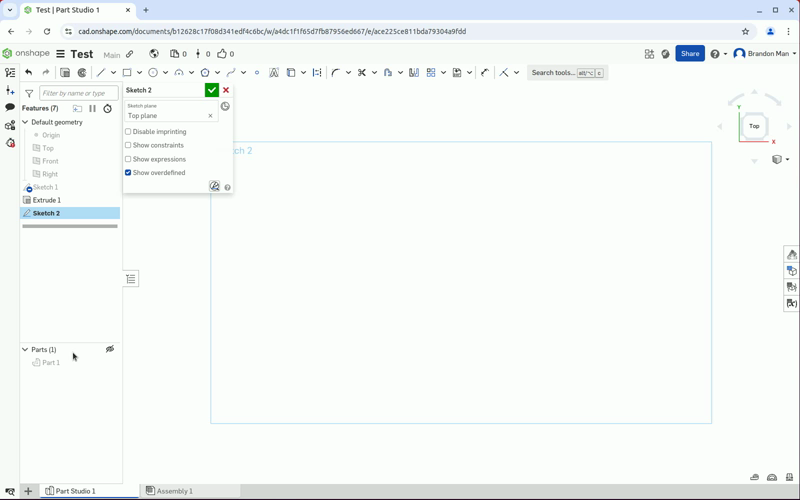
key(l)
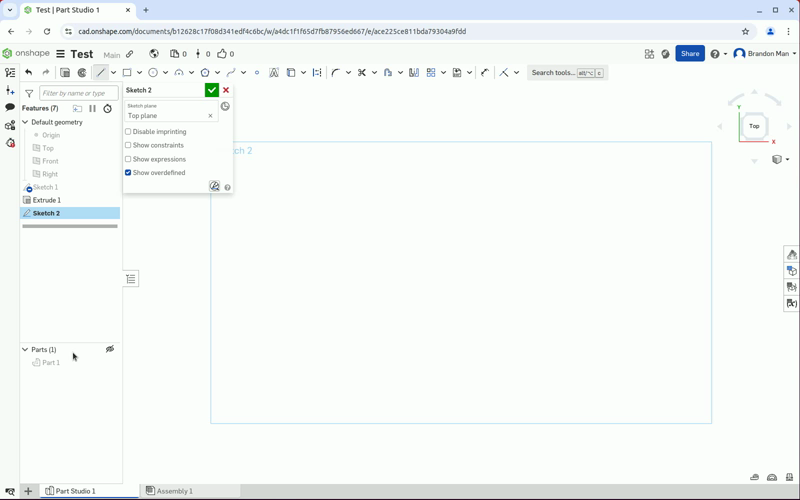
key_down(shift)
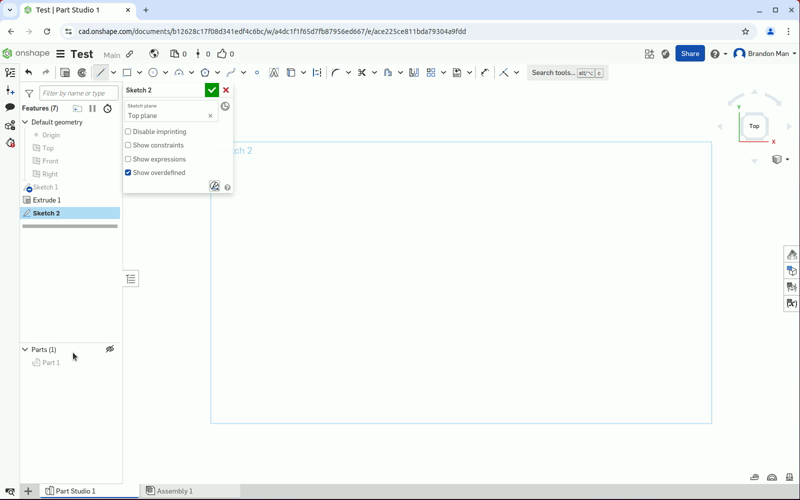
mouse_move(401, 252)
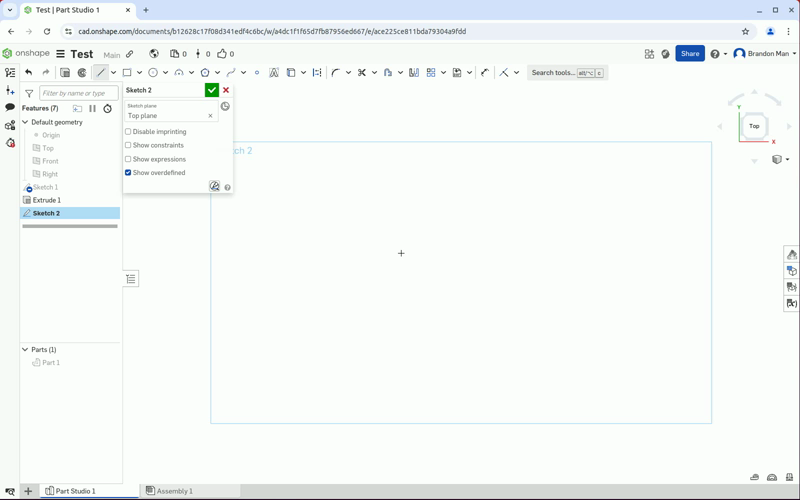
click(401, 252)
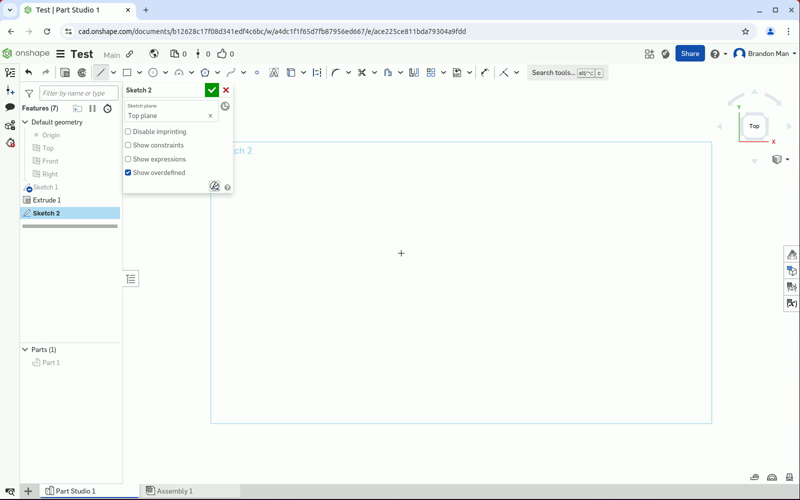
key_up(shift)
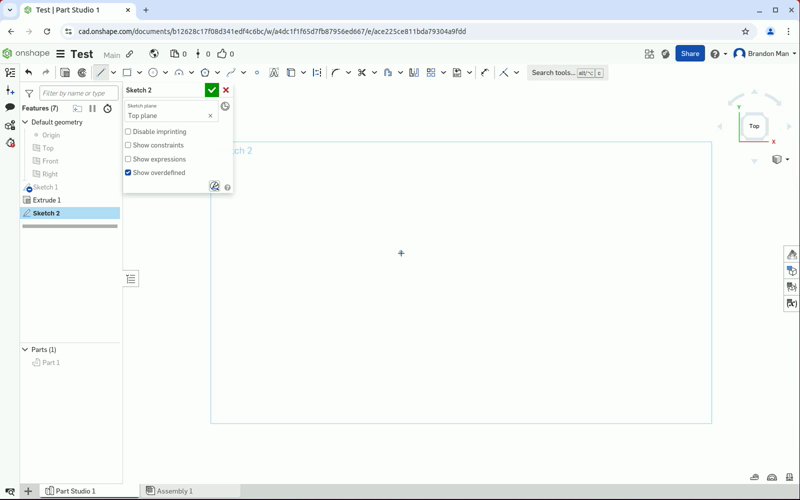
key_down(shift)
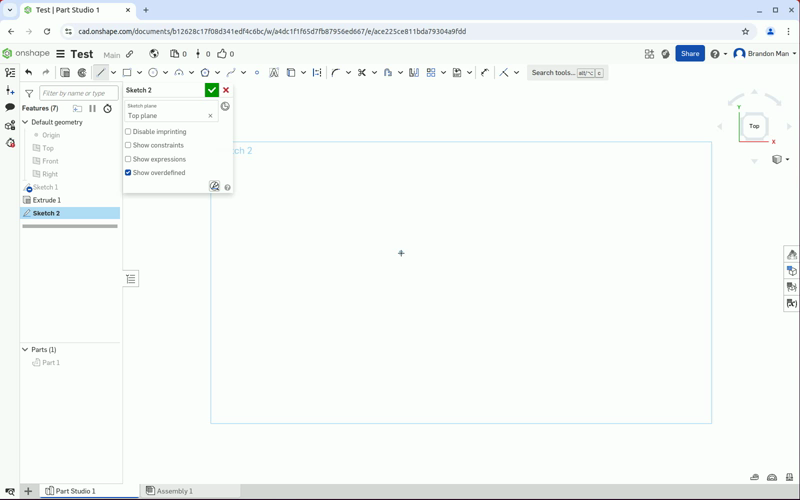
mouse_move(461, 252)
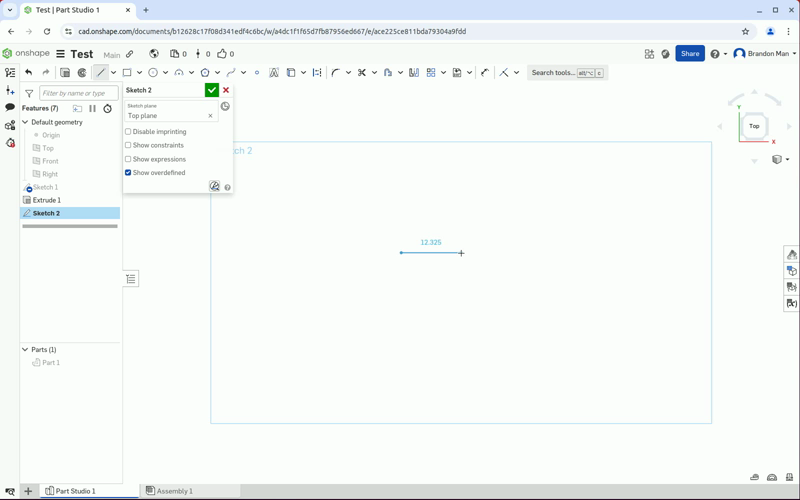
click(461, 252)
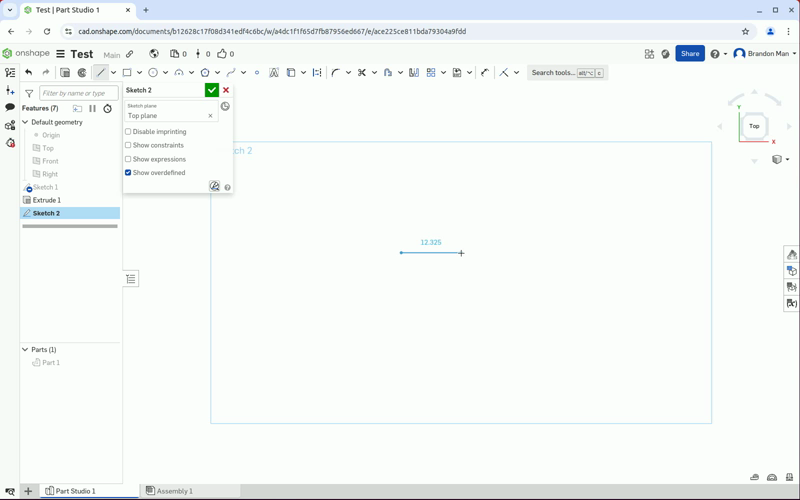
key_up(shift)
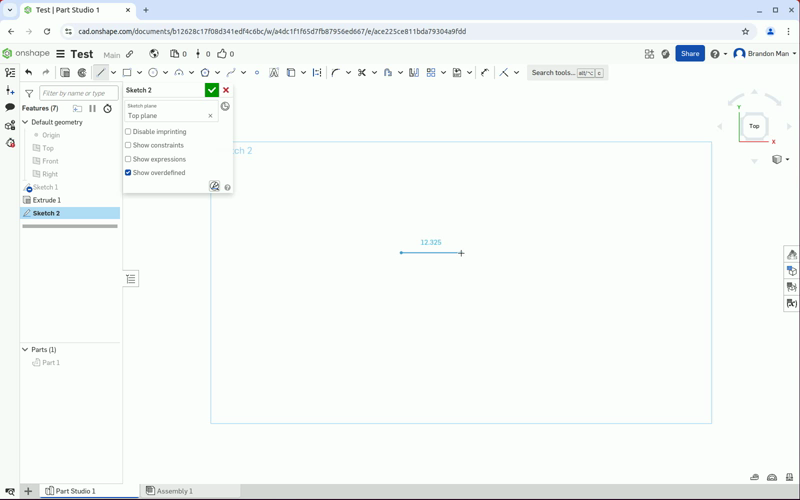
key_down(shift)
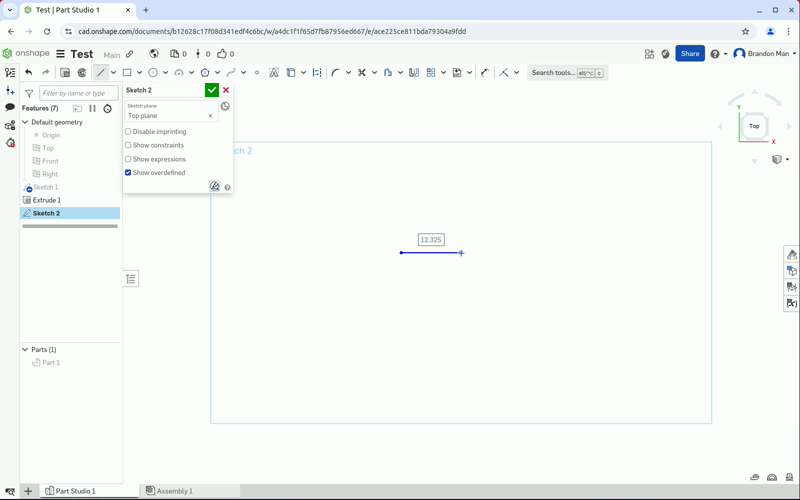
mouse_move(491, 252)
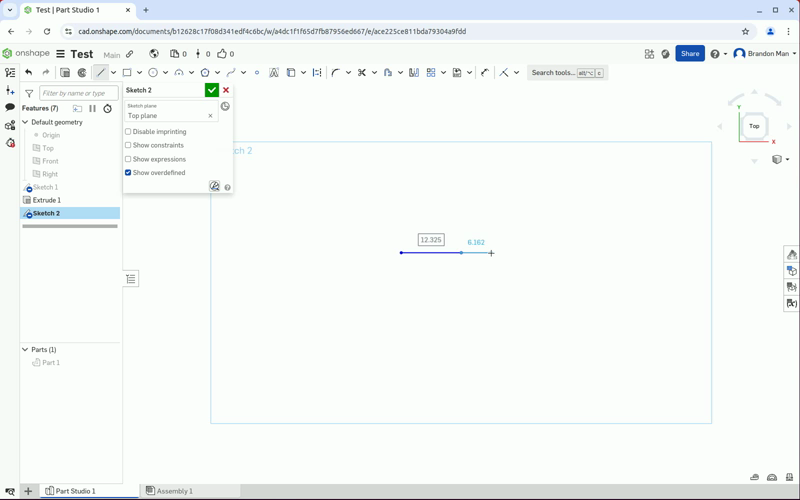
mouse_move(461, 237)
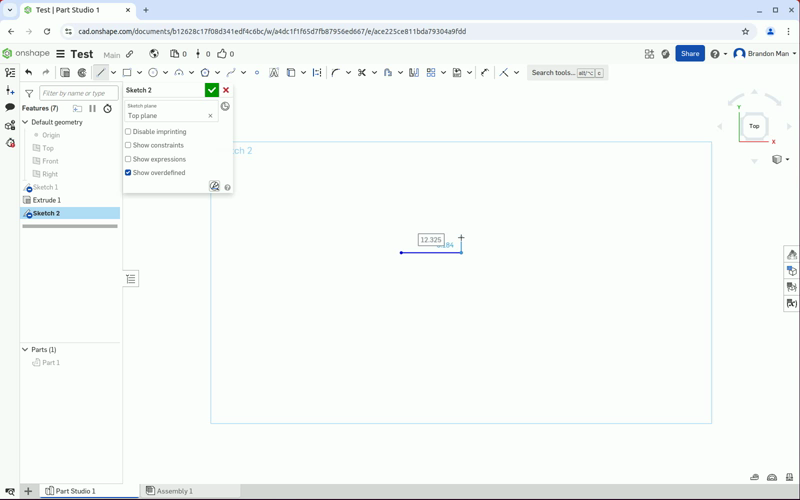
click(461, 237)
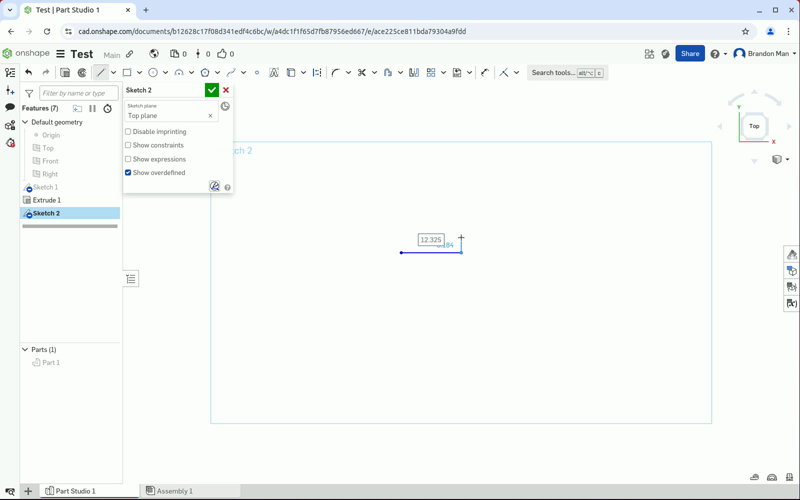
key_up(shift)
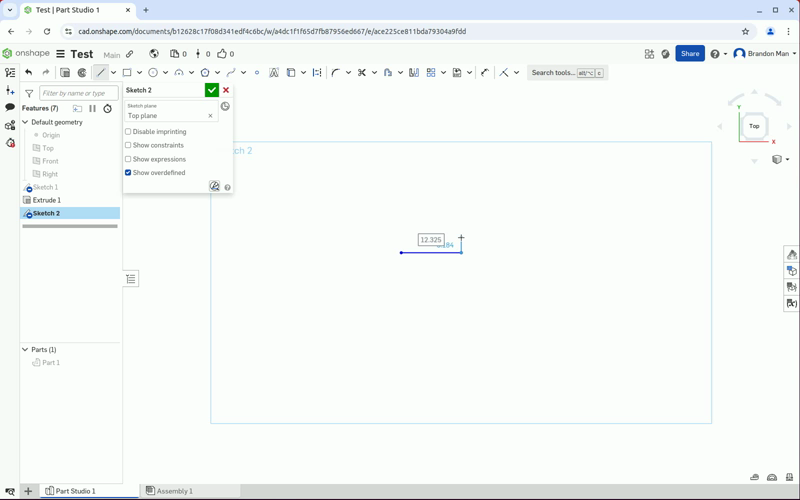
key_down(shift)
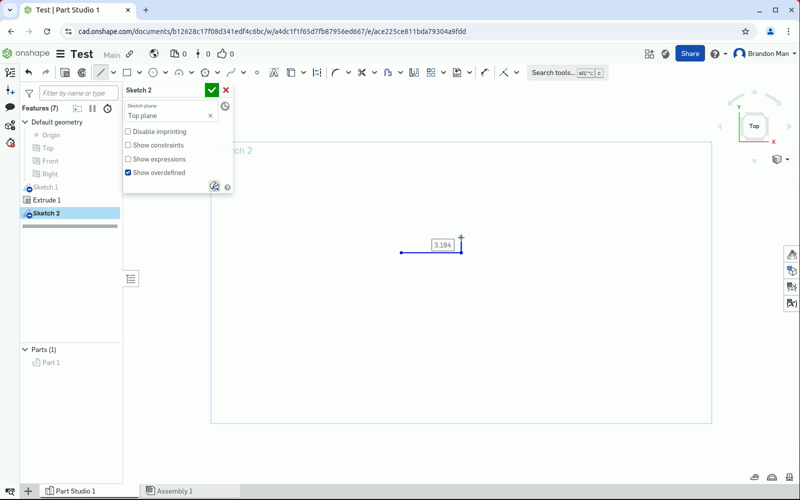
mouse_move(401, 237)
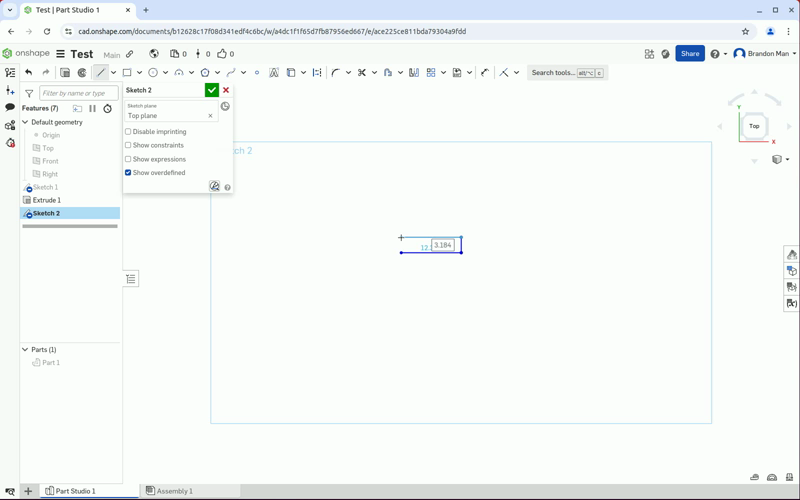
click(401, 237)
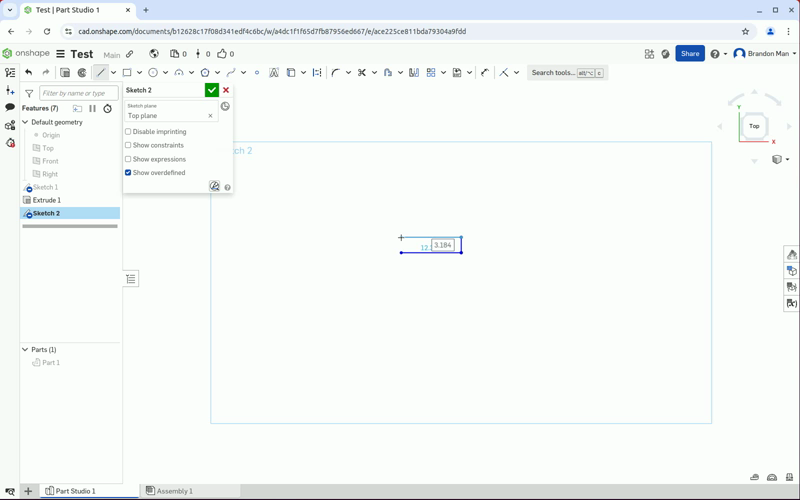
key_up(shift)
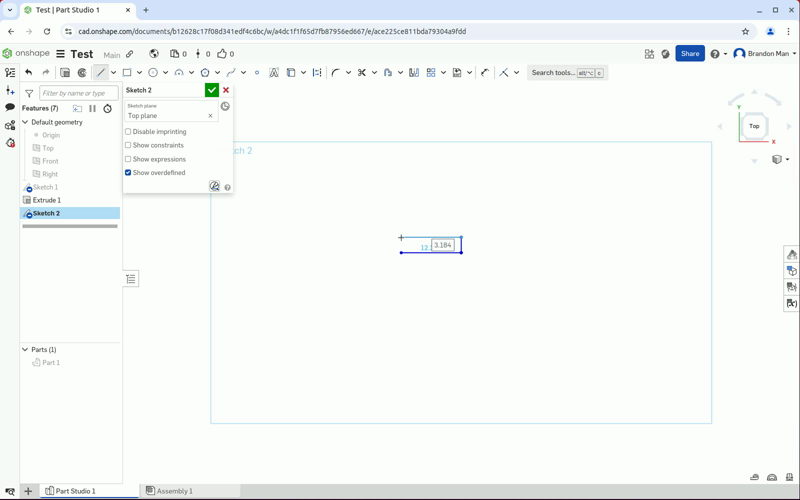
mouse_move(431, 237)
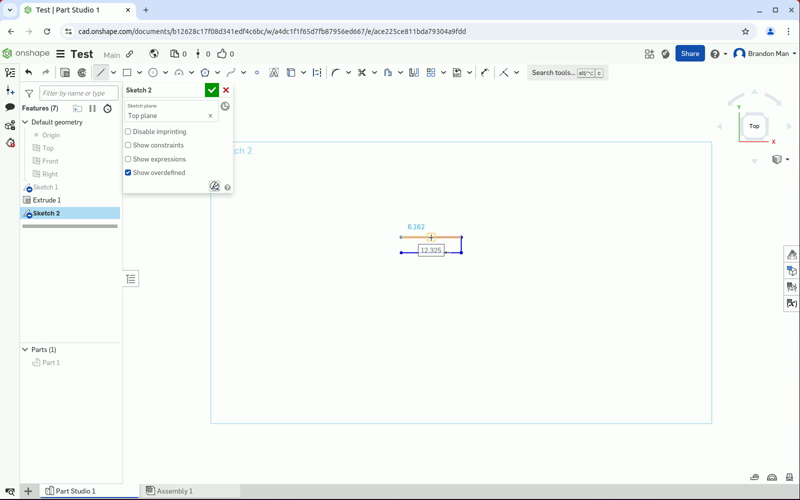
key_down(shift)
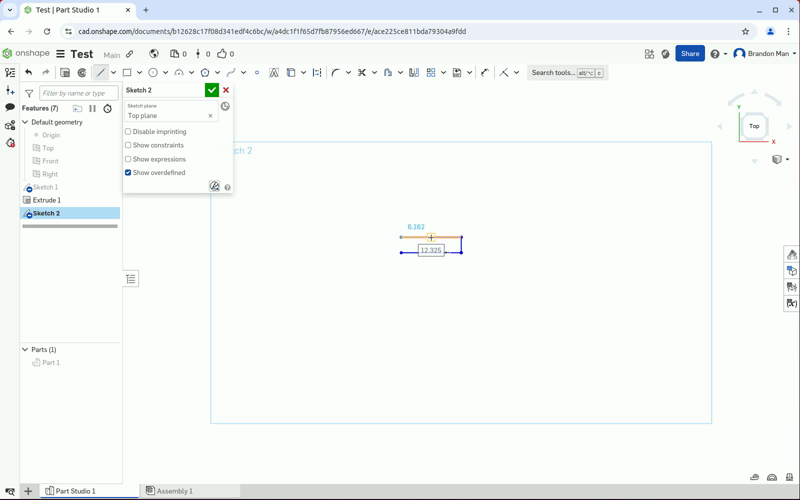
mouse_move(401, 252)
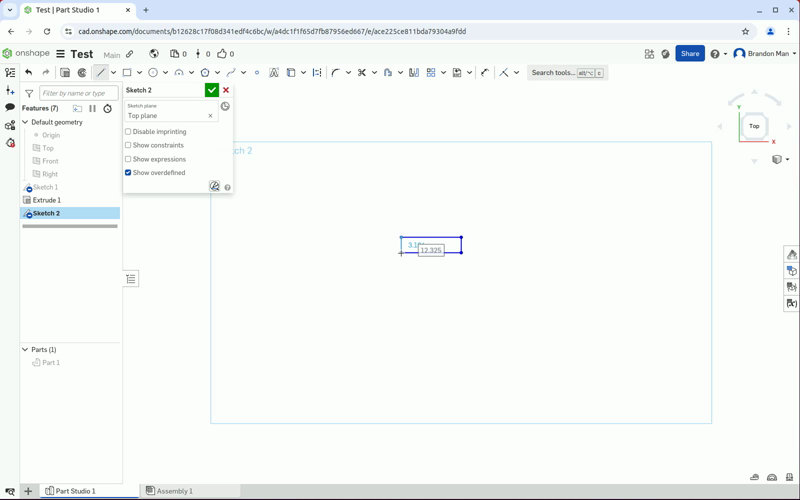
key_up(shift)
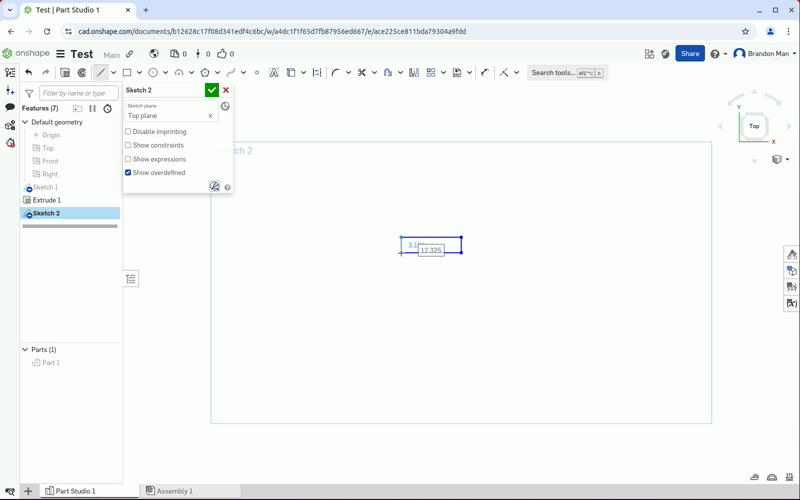
click(401, 252)
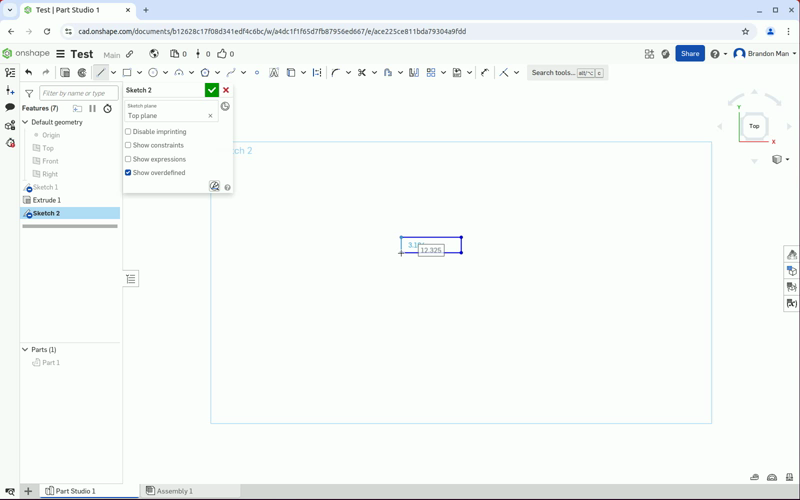
key(esc)
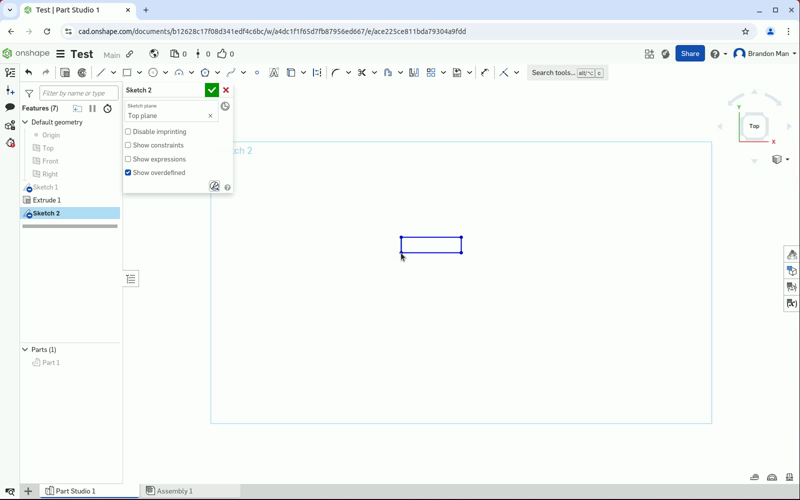
mouse_move(435, 241)
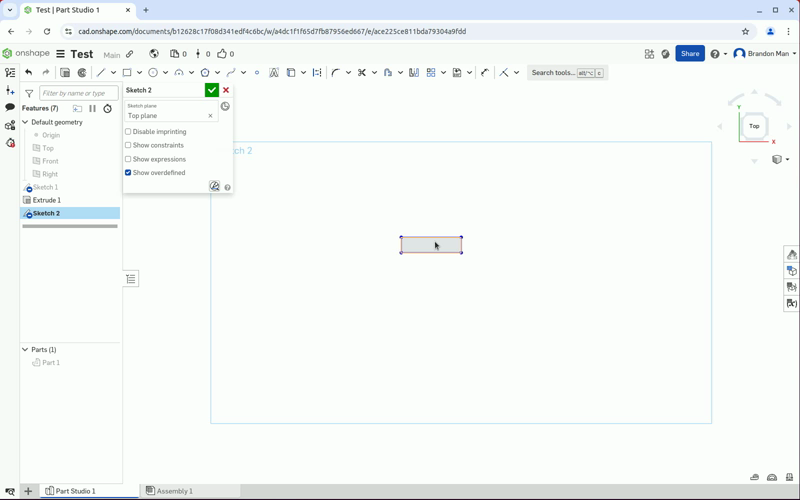
scroll(6)
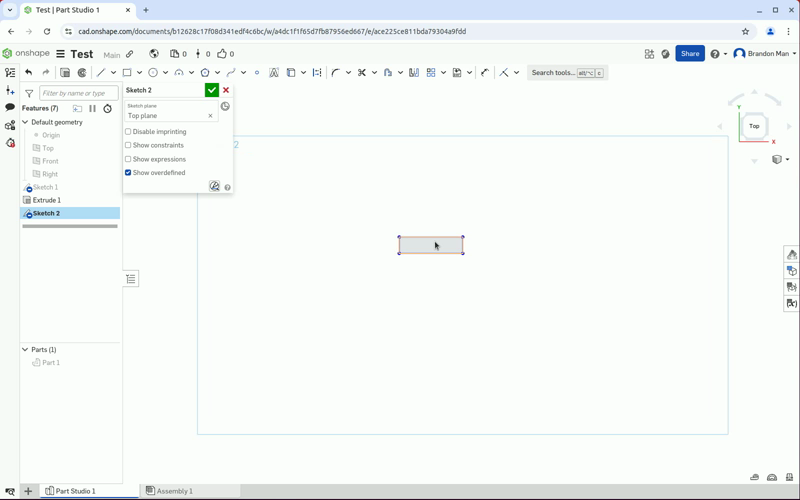
scroll(6)
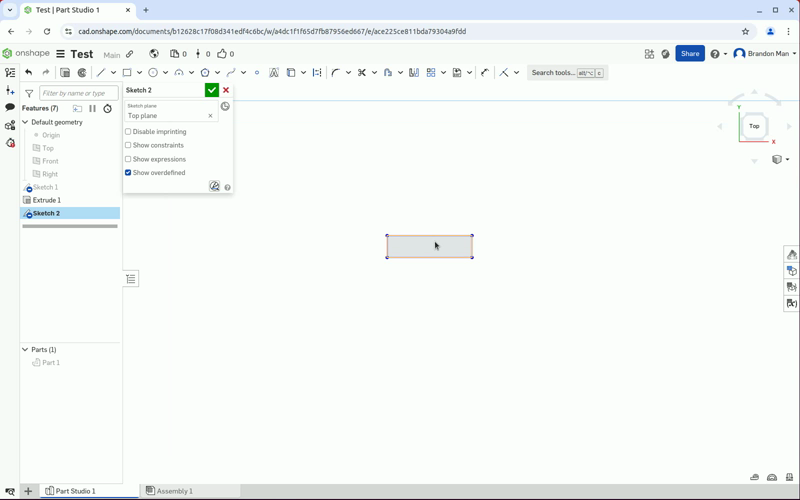
scroll(6)
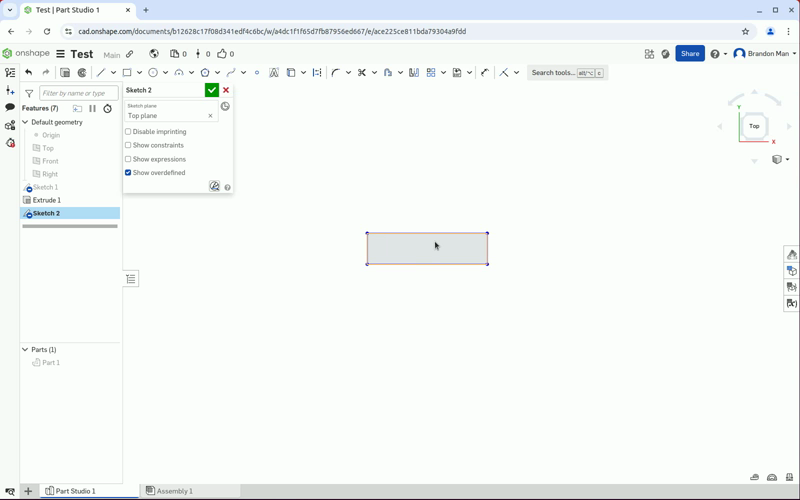
scroll(6)
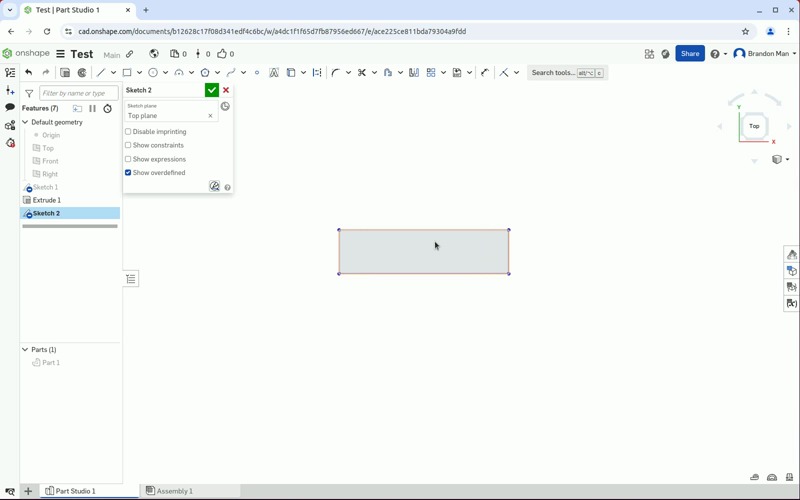
scroll(6)
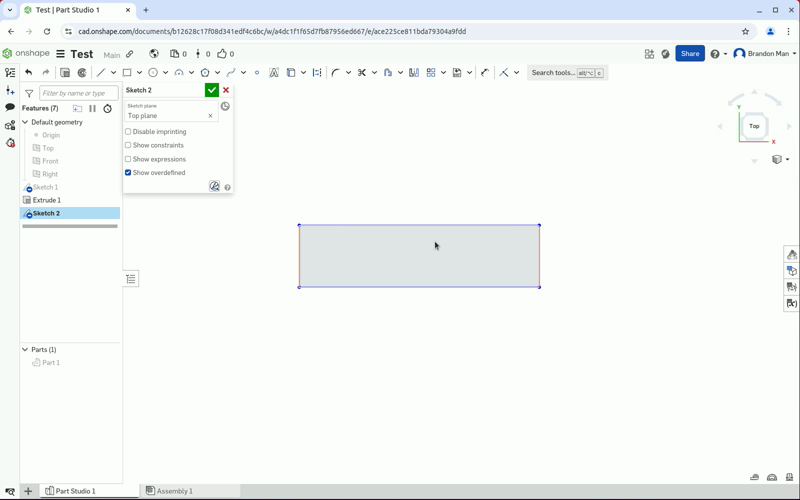
scroll(6)
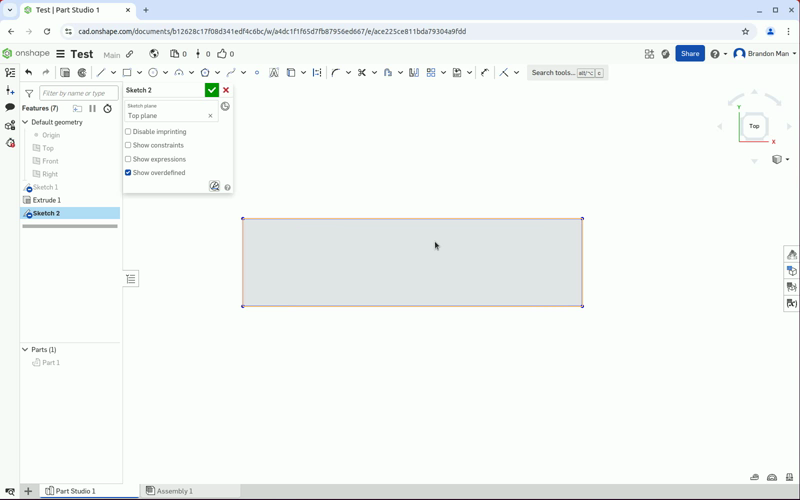
scroll(6)
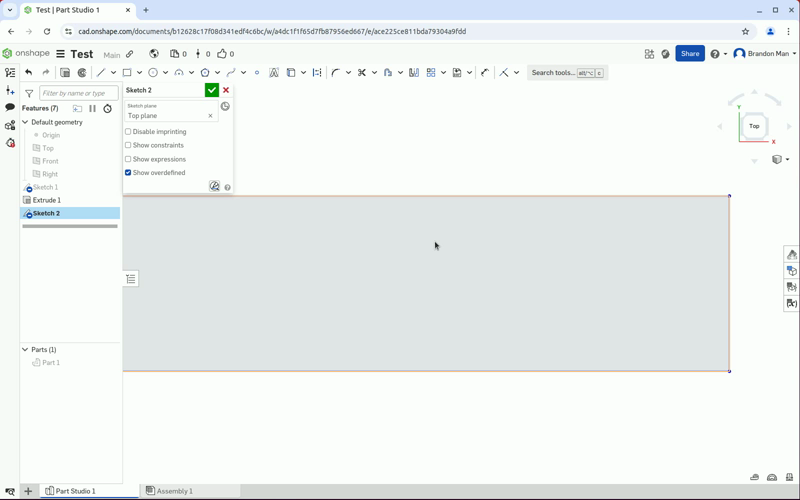
click(435, 241)
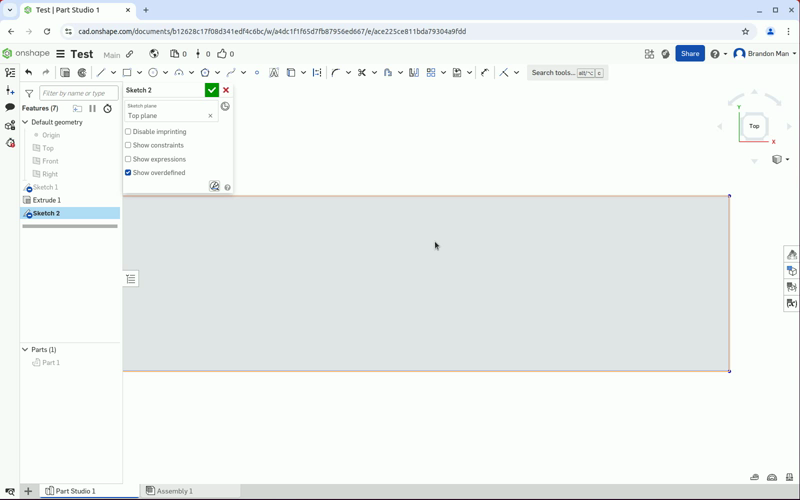
scroll(-6)
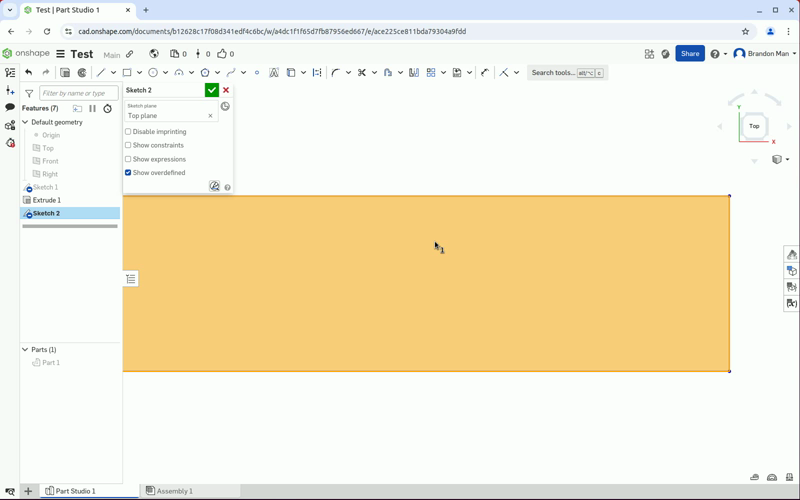
scroll(-6)
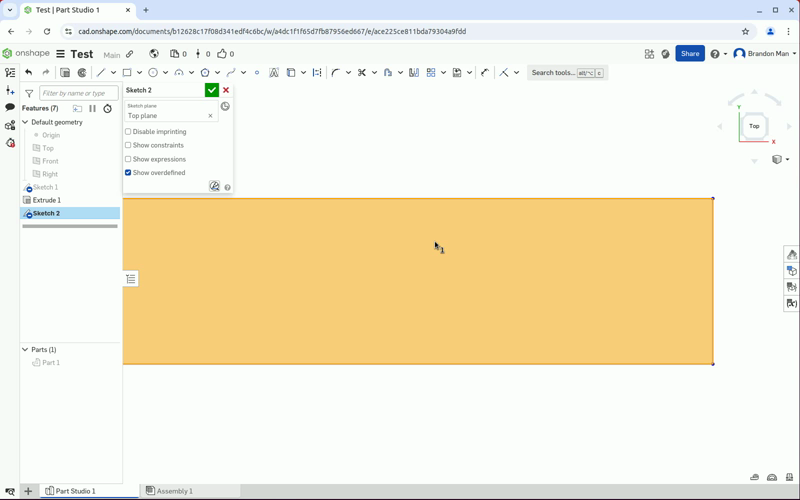
scroll(-6)
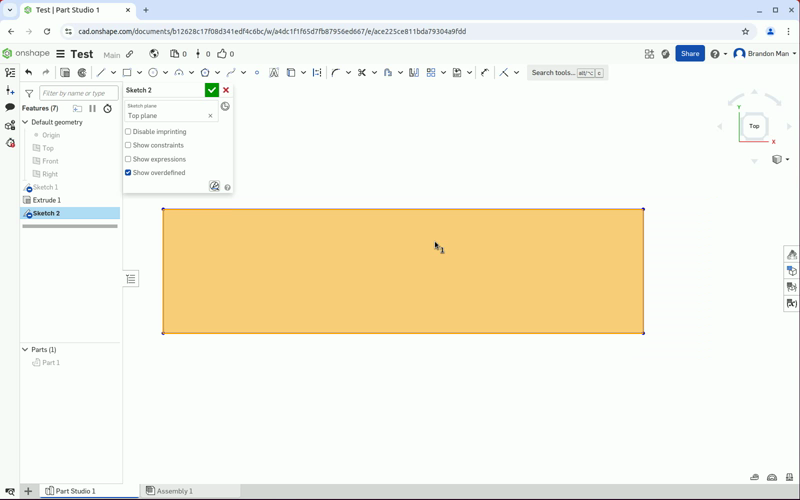
scroll(-6)
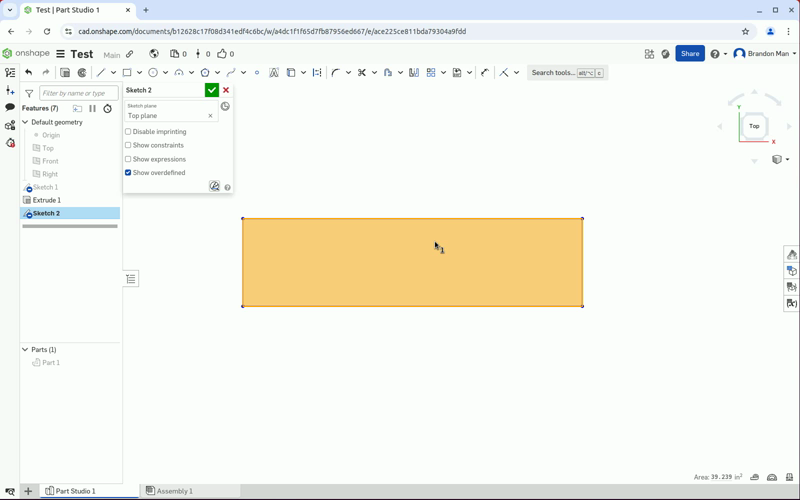
scroll(-6)
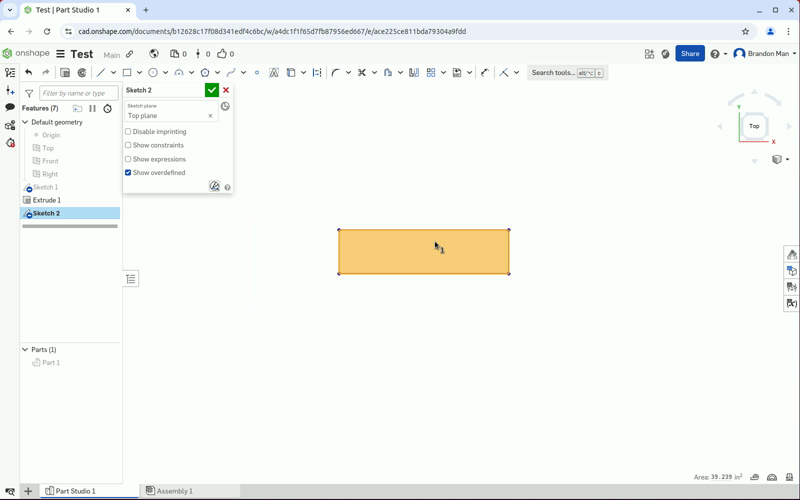
scroll(-6)
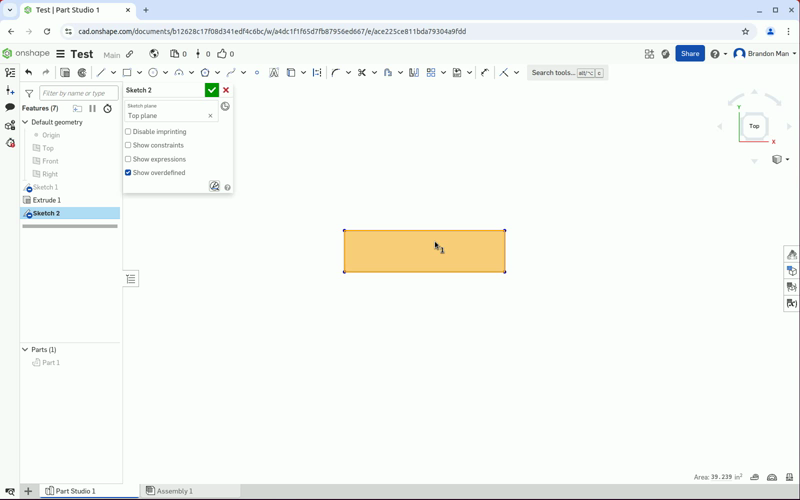
scroll(-6)
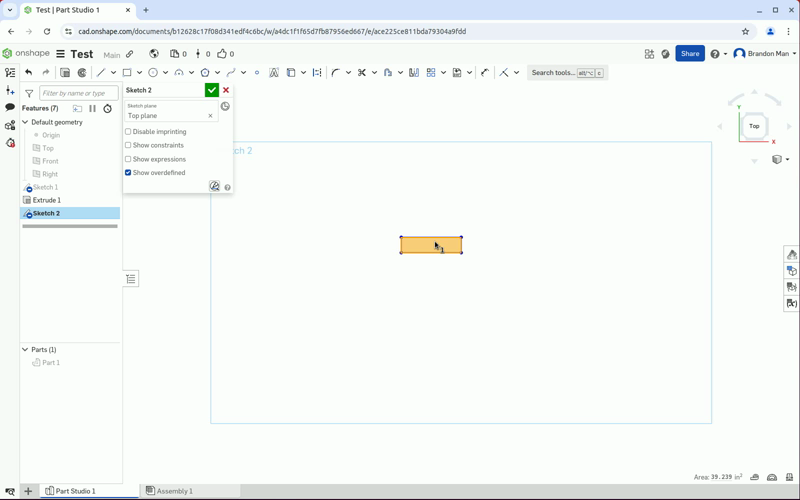
mouse_move(73, 352)
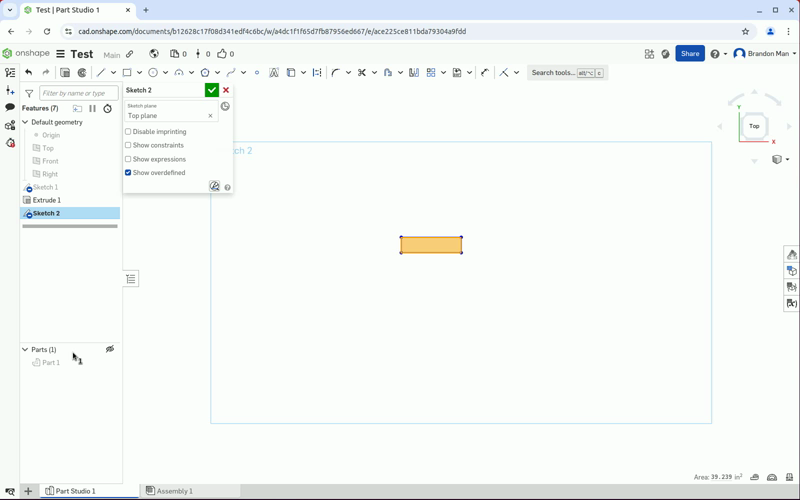
key(shift+y)
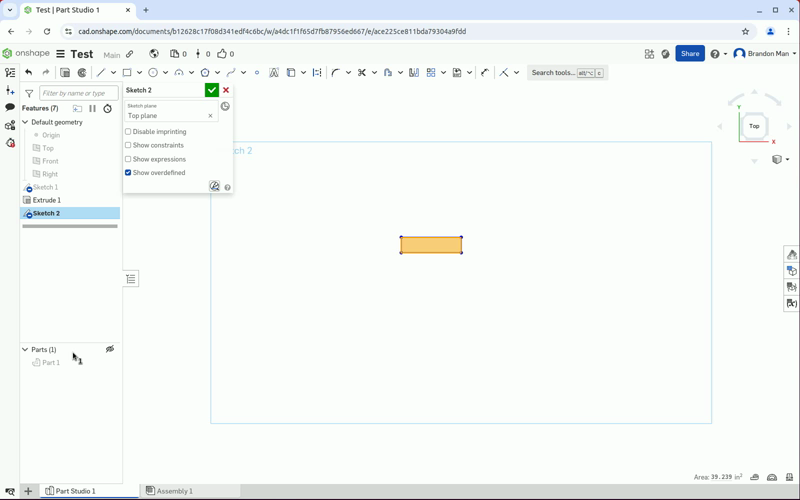
key(shift+e)
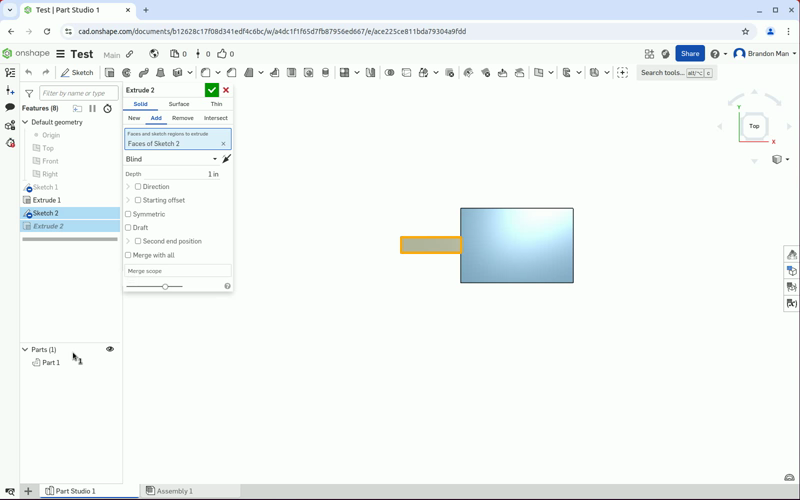
mouse_move(143, 106)
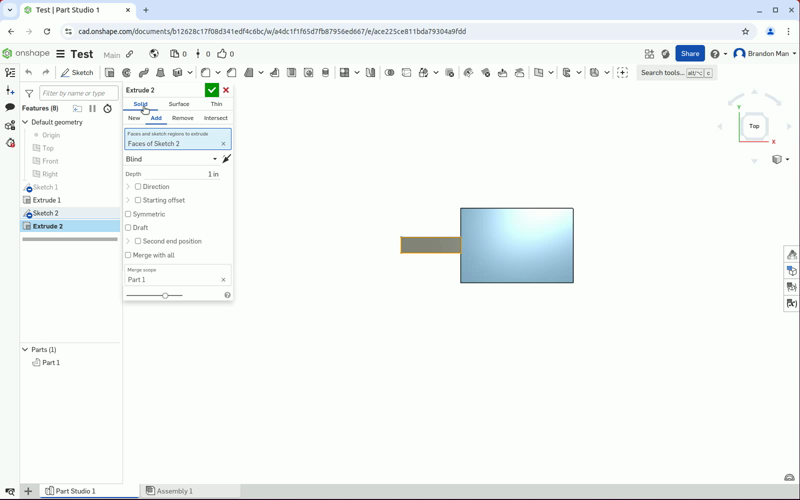
click(143, 106)
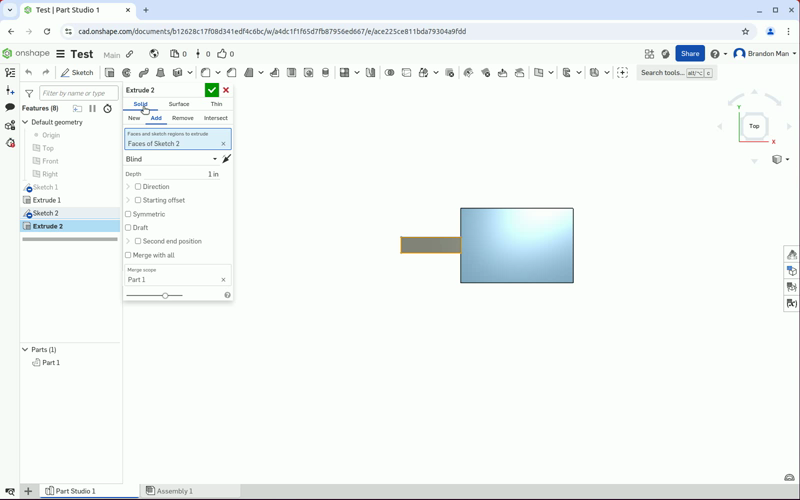
mouse_move(137, 120)
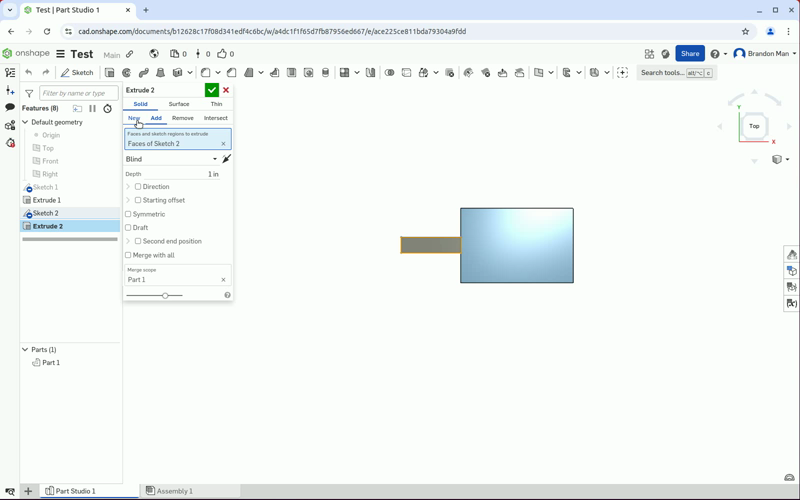
click(137, 120)
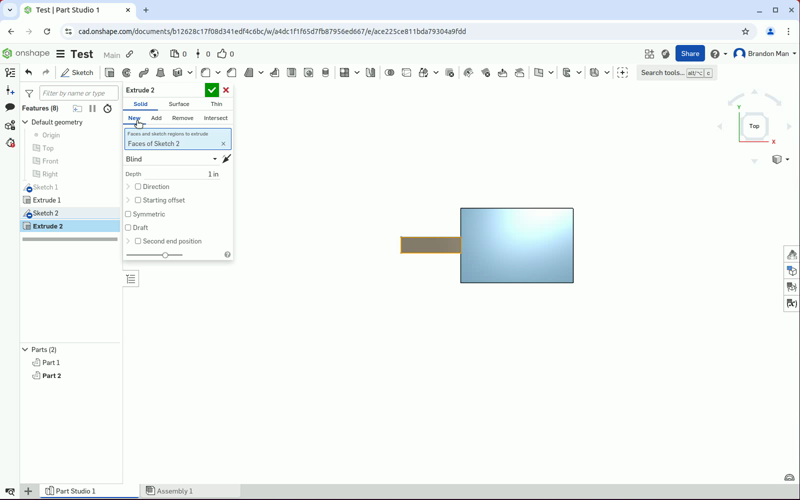
key(tab, 4)
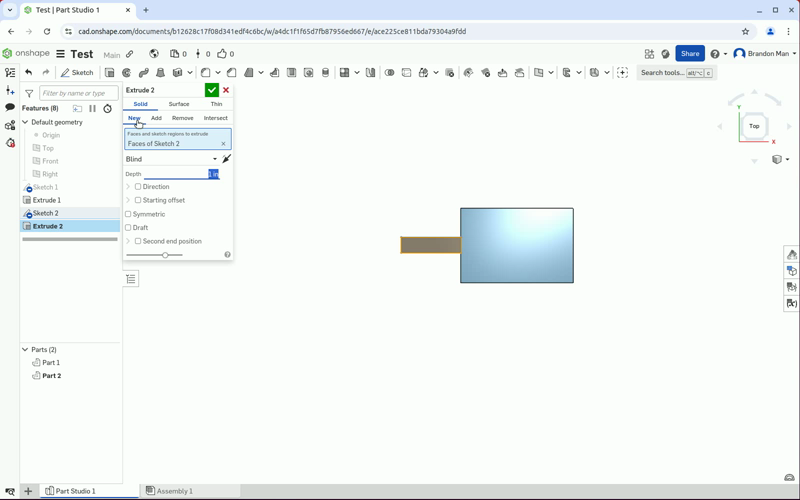
text(1.444)
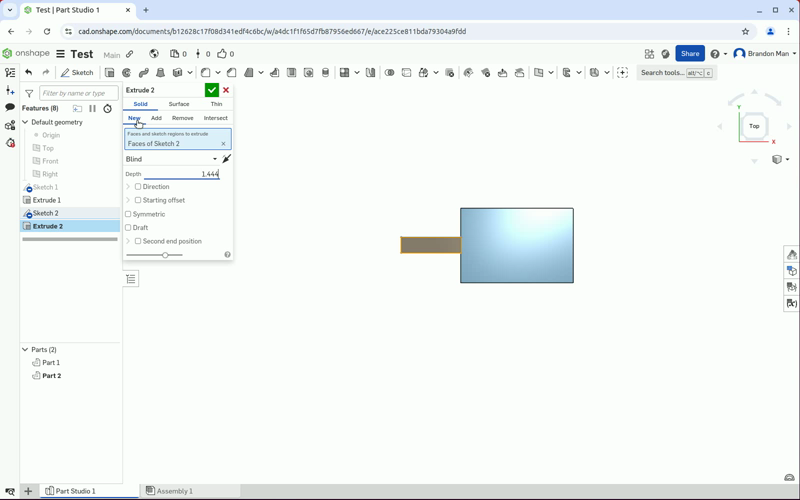
key(enter)
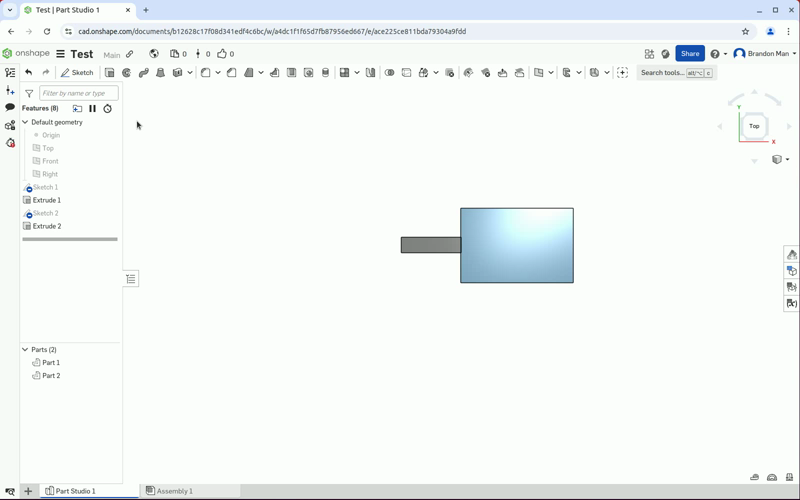
key(shift+h)
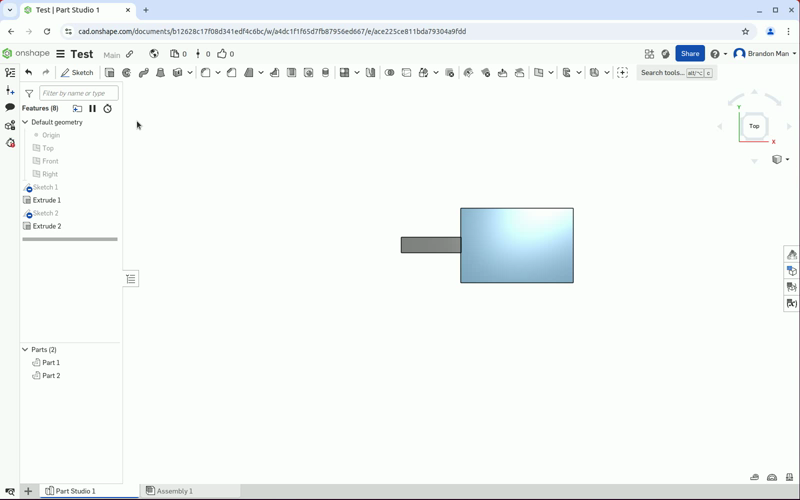
key(shift+h)
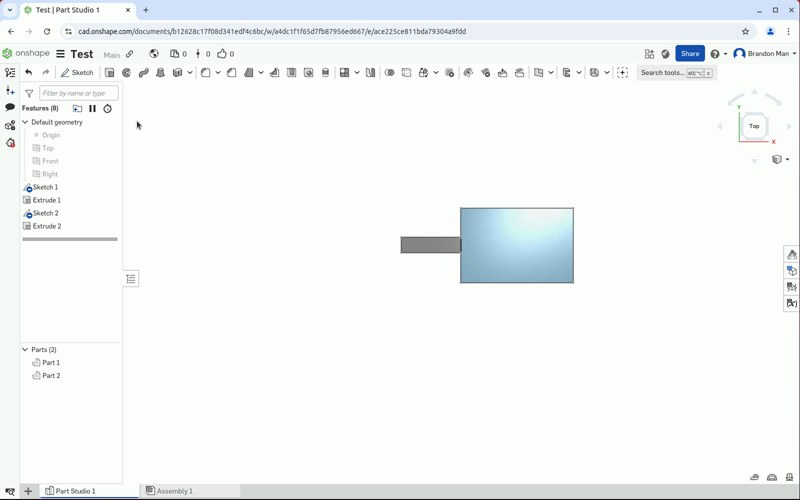
key(shift+7)
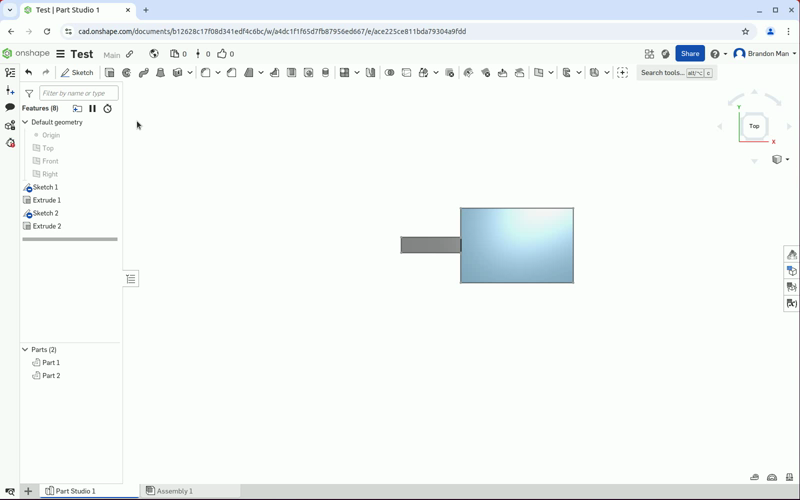
key(up, 3)
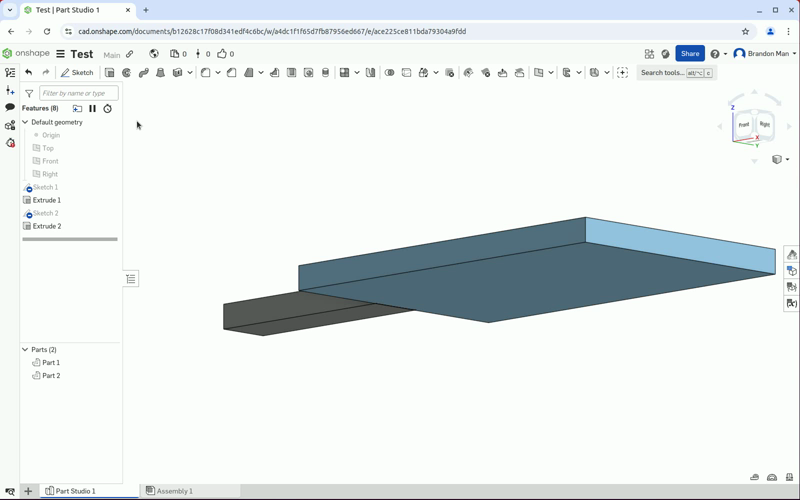
key(left, 3)
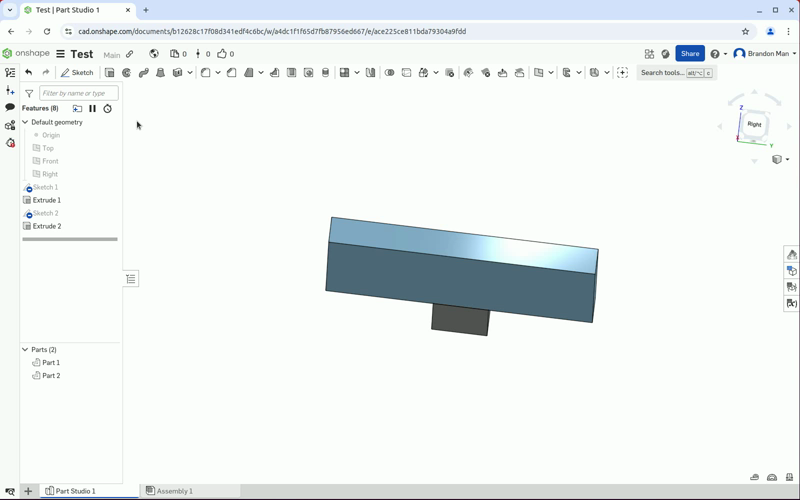
key(right, 3)
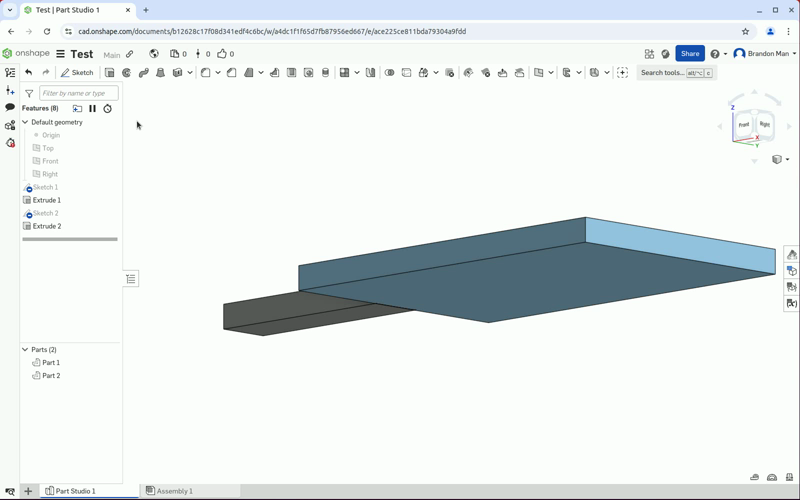
key(down, 3)
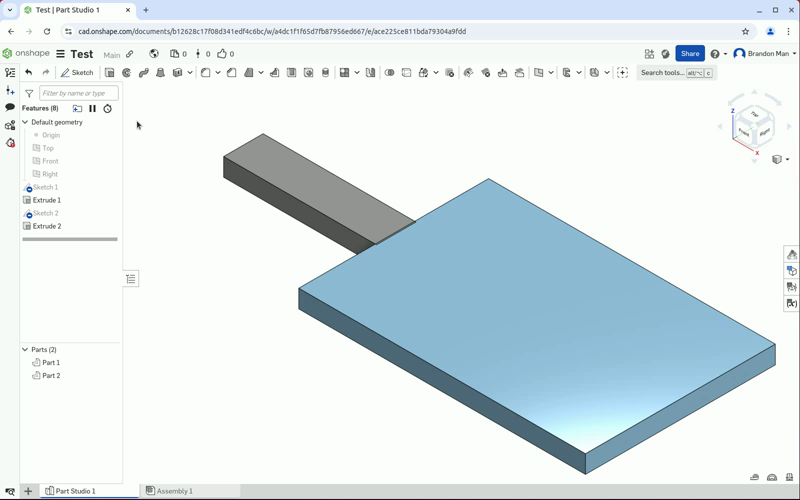
mouse_move(73, 189)
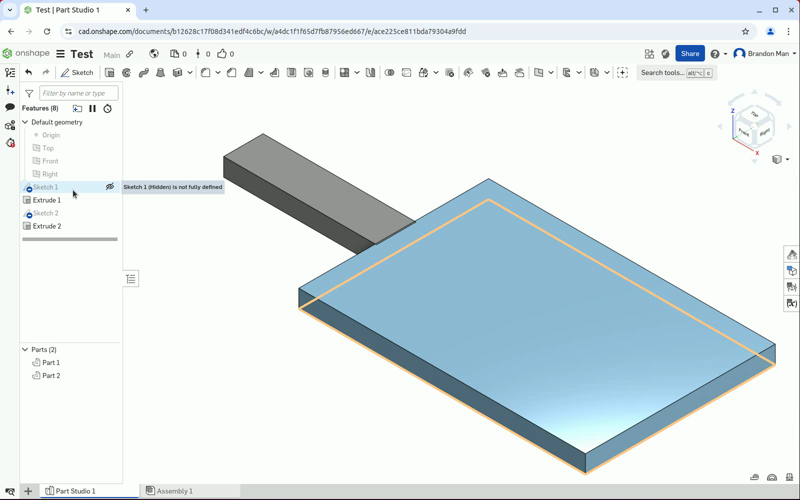
click(73, 189)